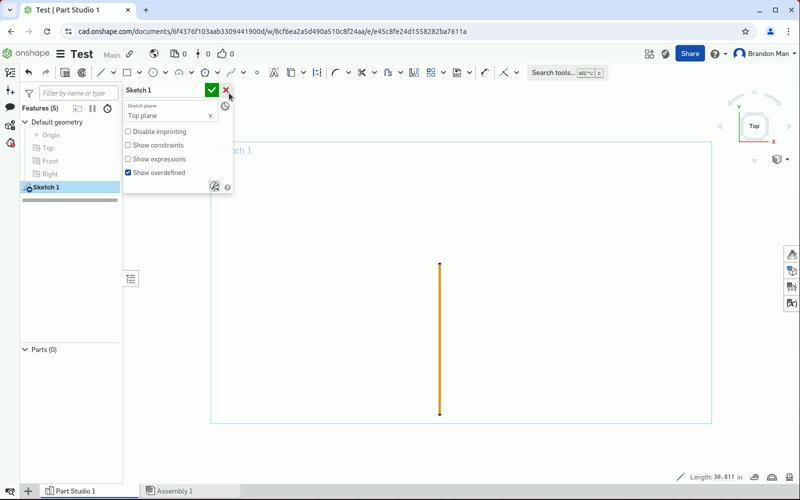
key(shift+h)
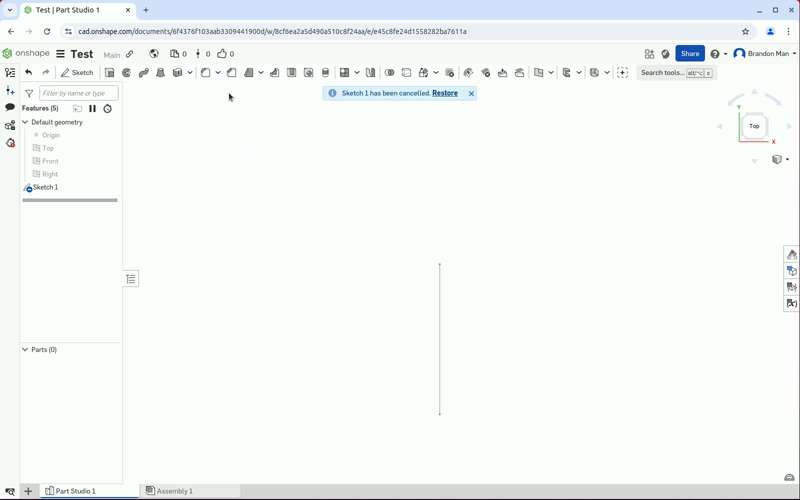
key(shift+s)
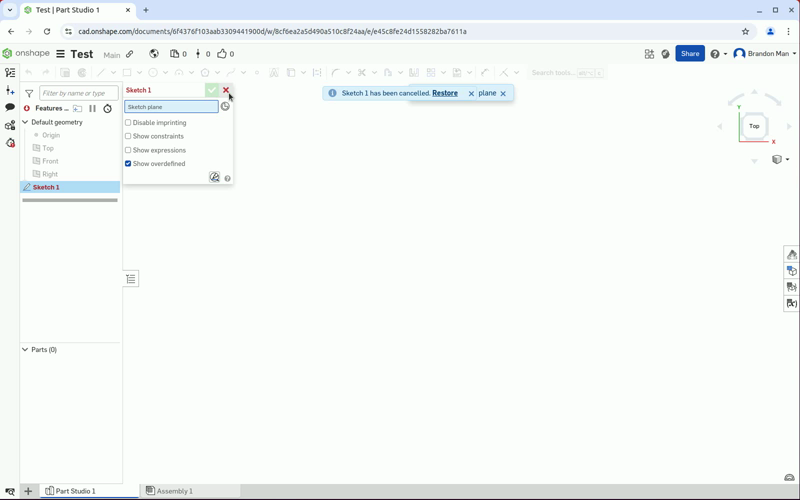
mouse_move(73, 150)
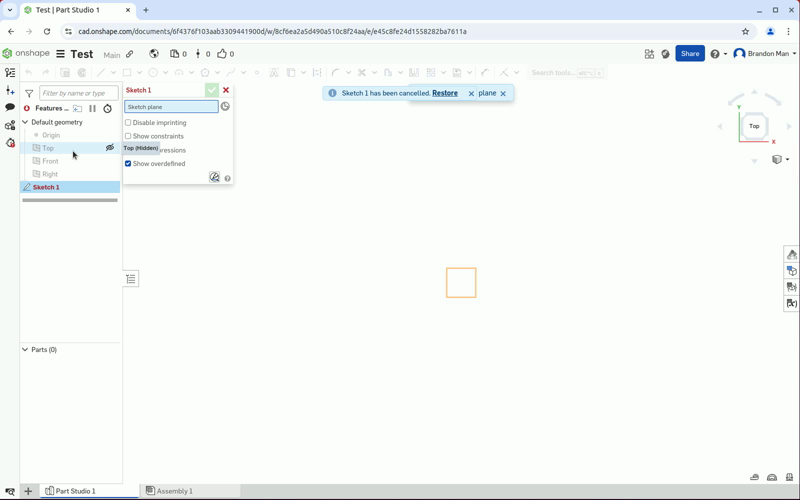
click(73, 150)
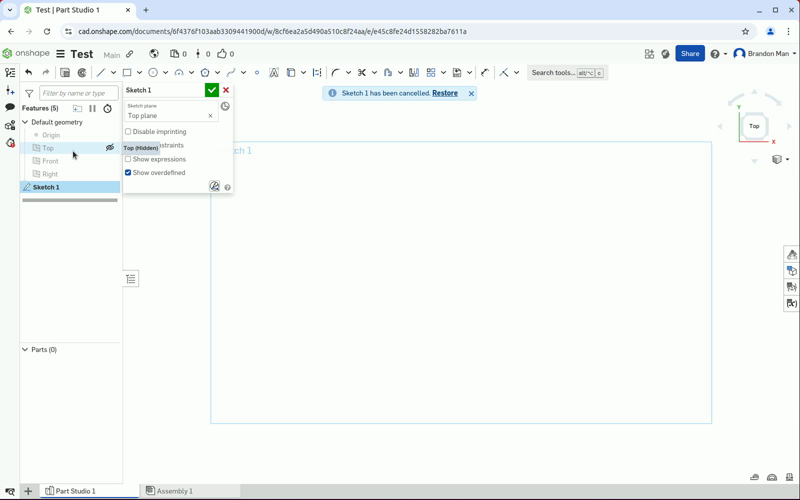
mouse_move(73, 352)
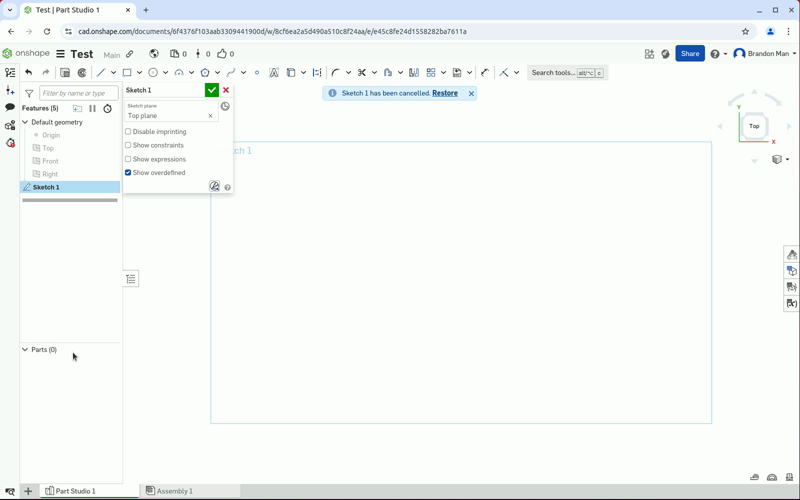
key(y)
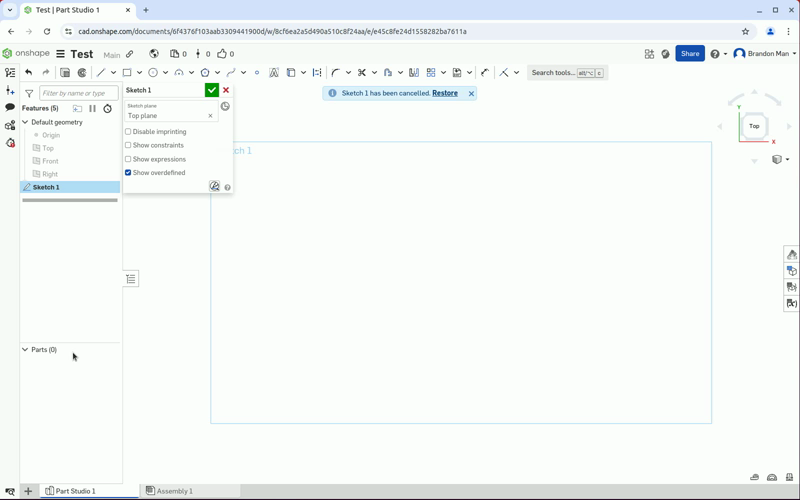
key(l)
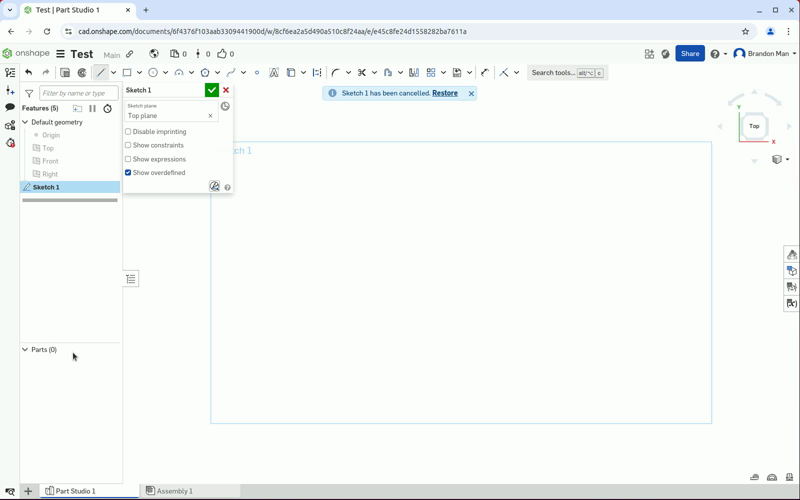
key_down(shift)
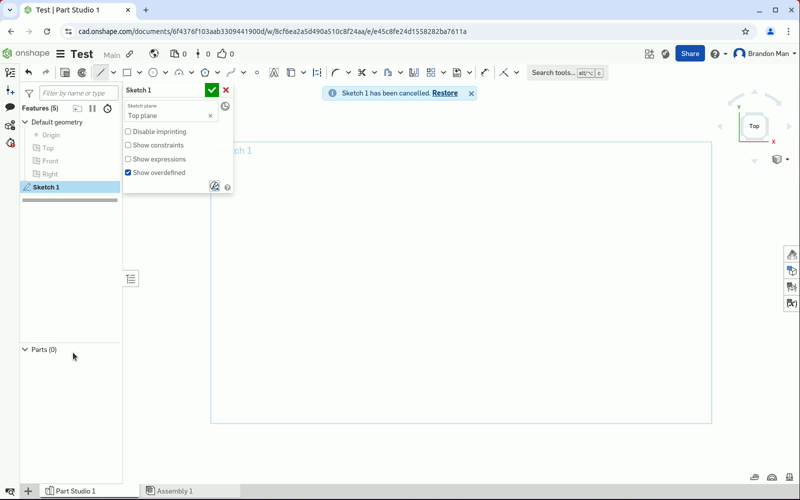
mouse_move(348, 303)
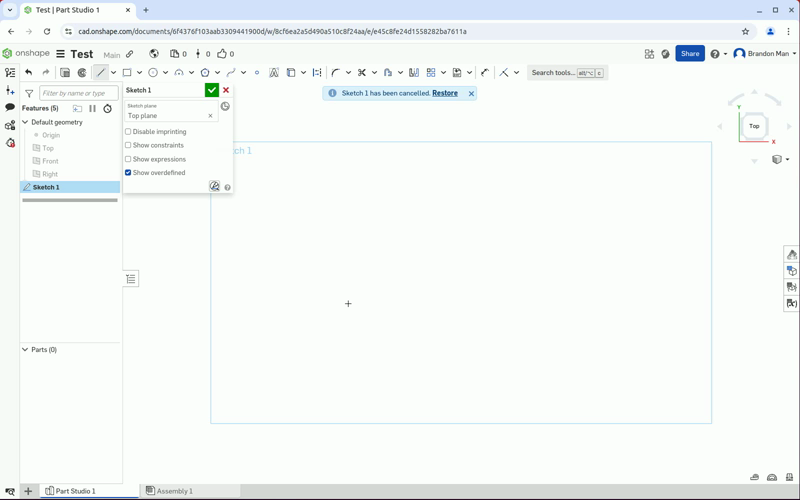
click(348, 303)
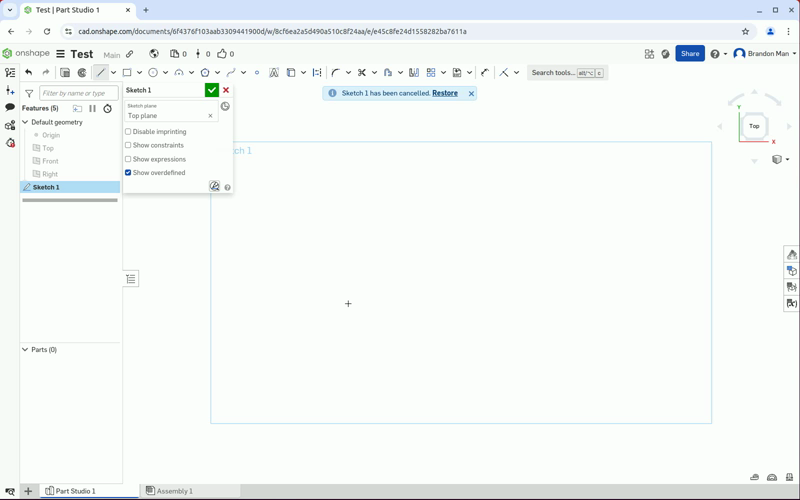
key_up(shift)
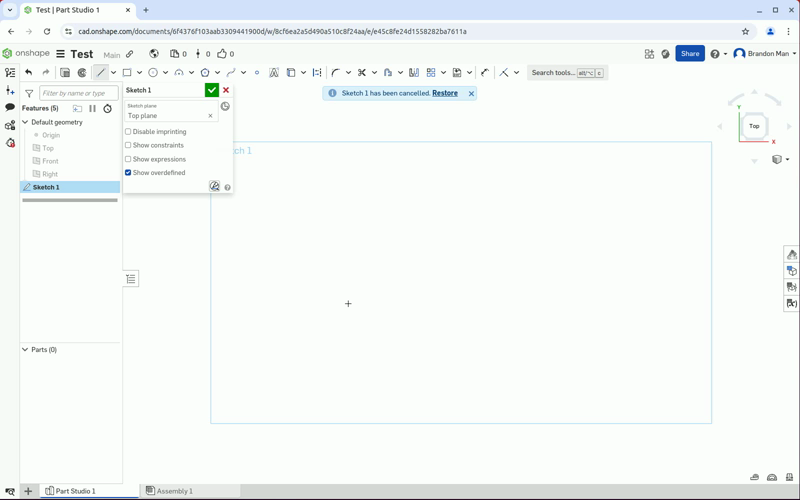
key_down(shift)
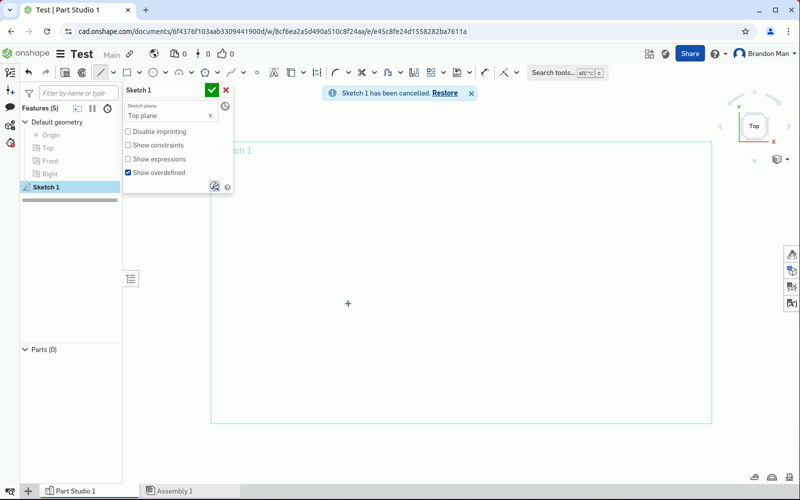
mouse_move(562, 303)
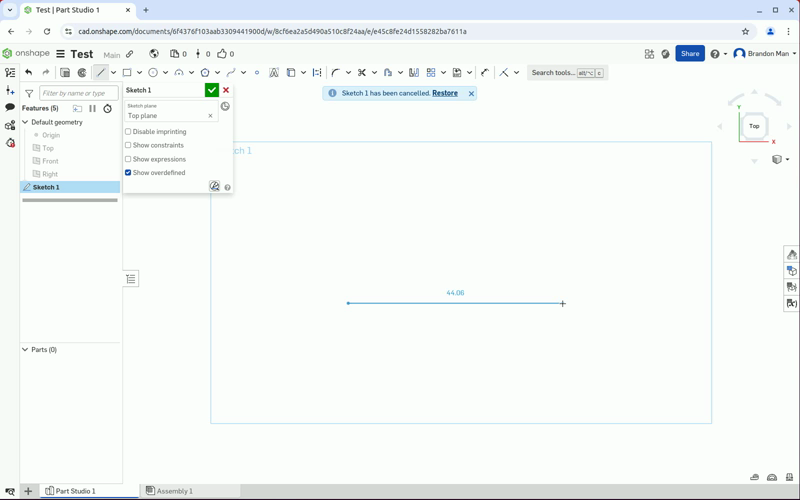
click(562, 303)
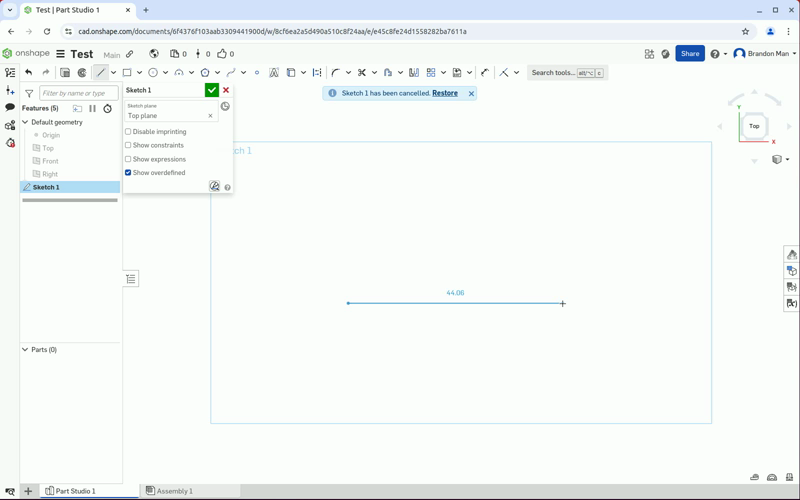
key_up(shift)
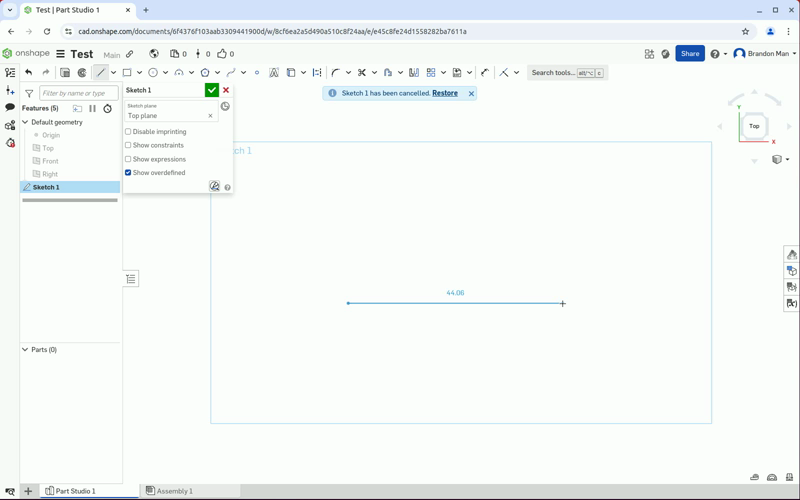
key_down(shift)
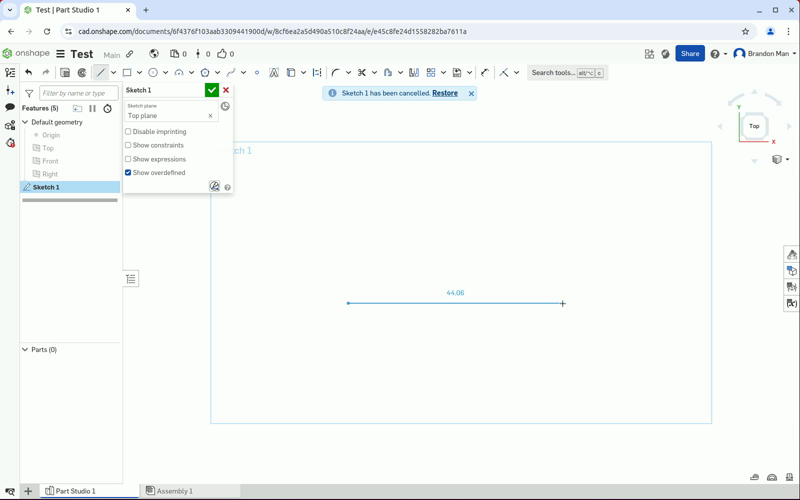
mouse_move(589, 303)
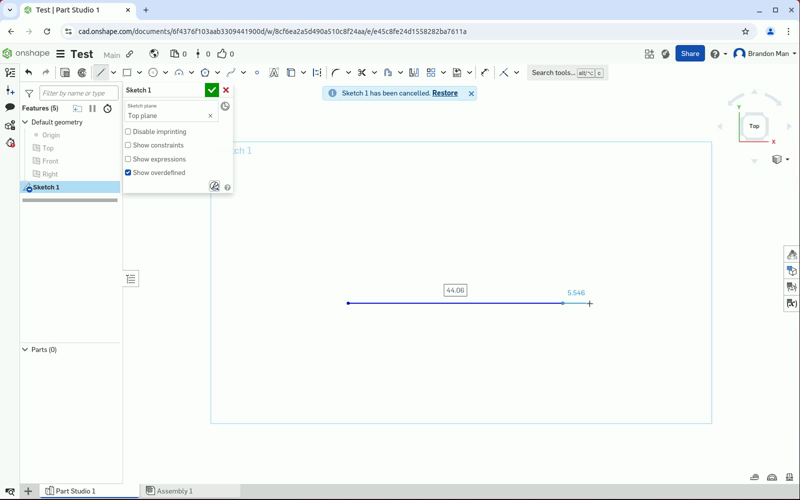
mouse_move(562, 266)
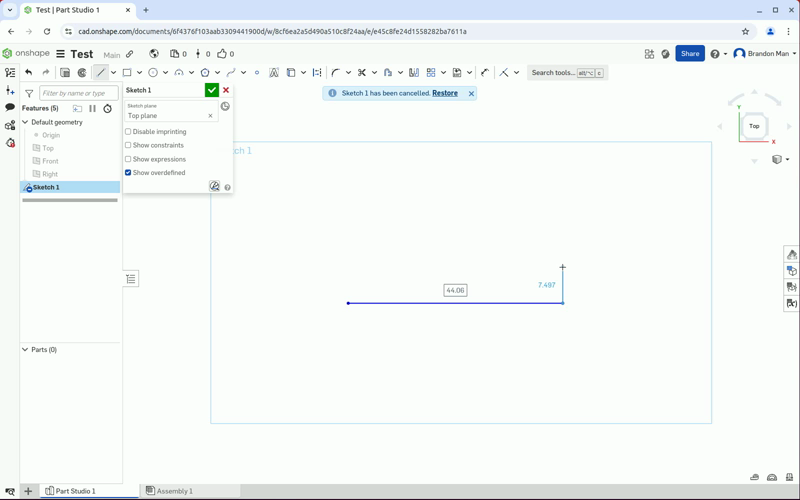
click(562, 266)
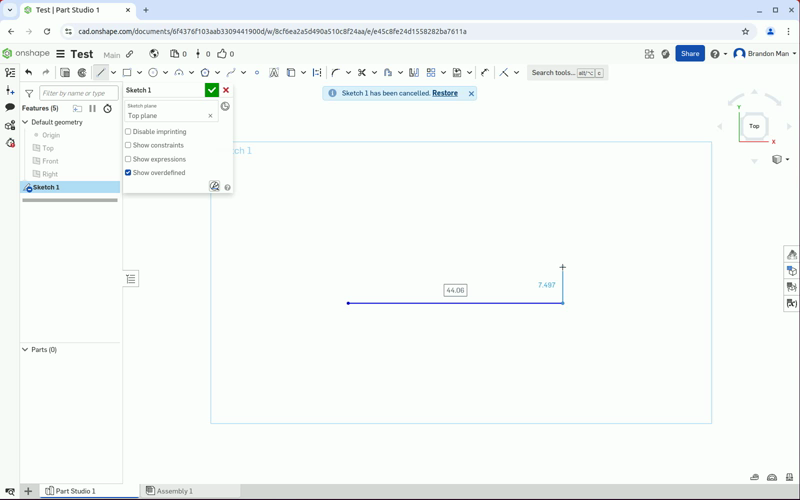
key_up(shift)
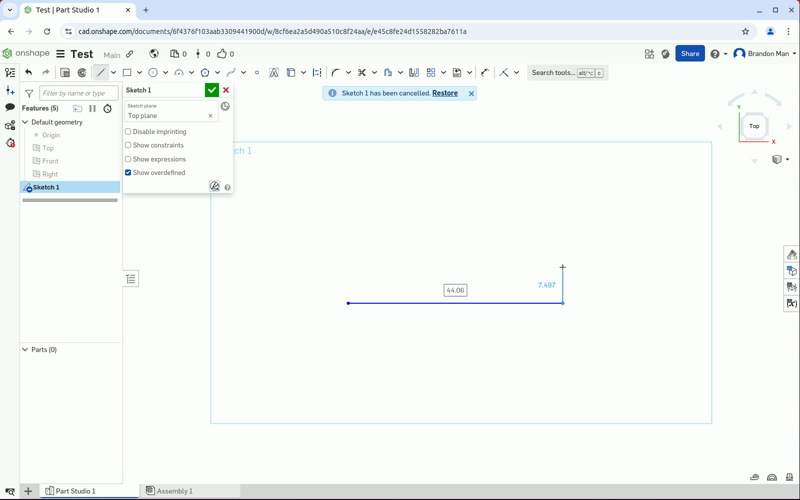
key_down(shift)
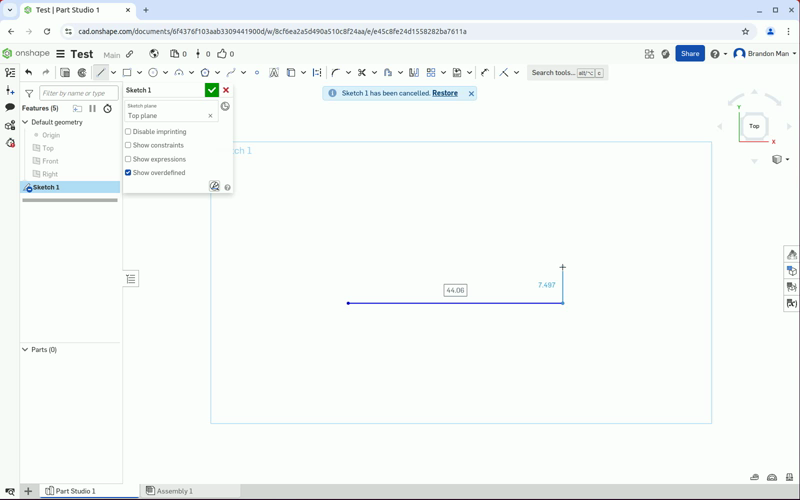
mouse_move(348, 266)
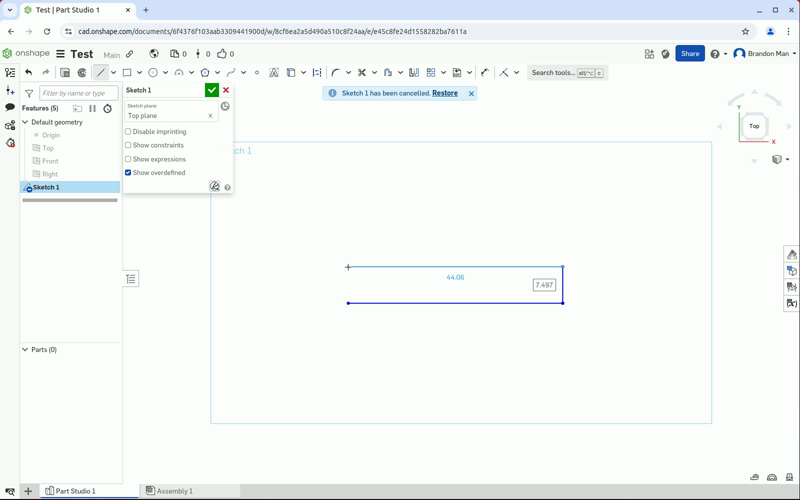
click(348, 266)
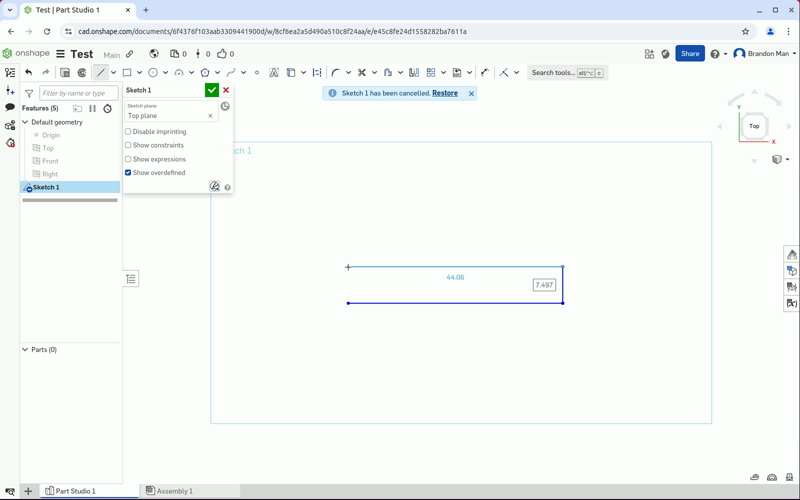
key_up(shift)
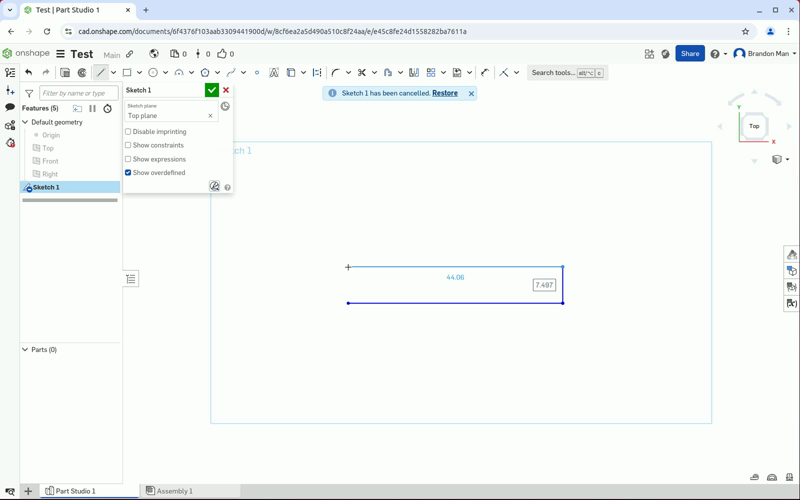
mouse_move(378, 266)
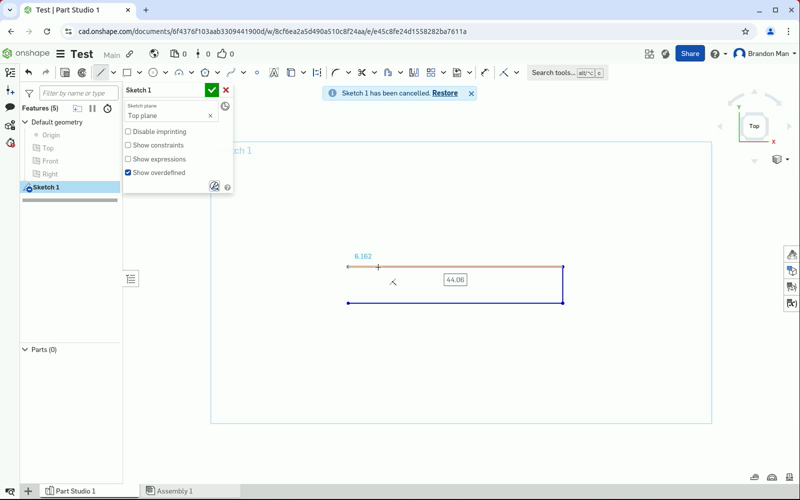
key_down(shift)
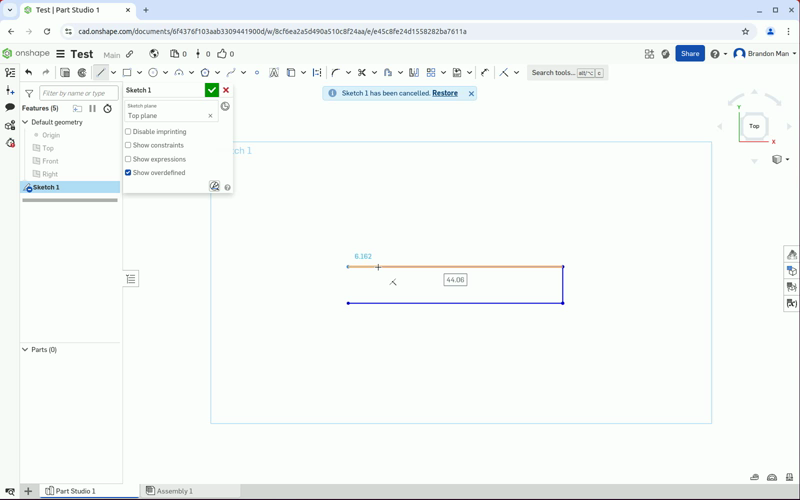
mouse_move(348, 303)
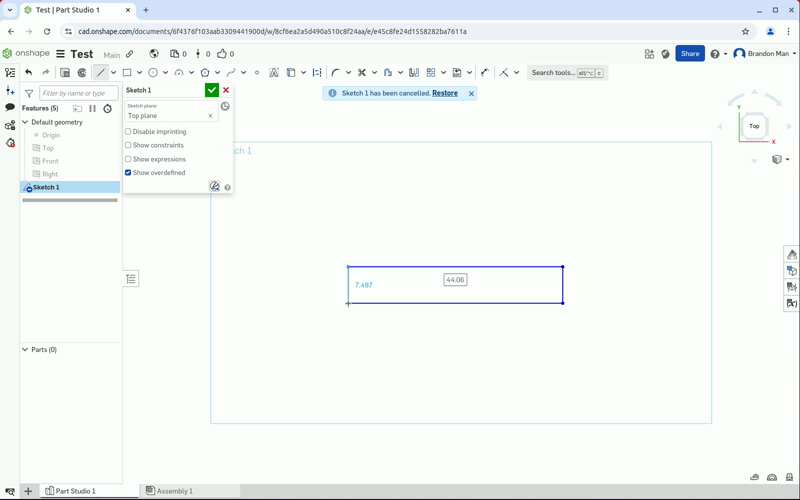
key_up(shift)
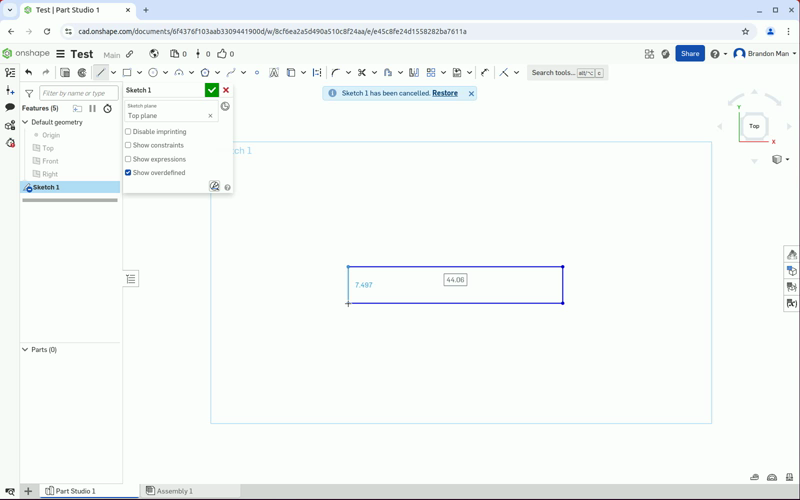
click(348, 303)
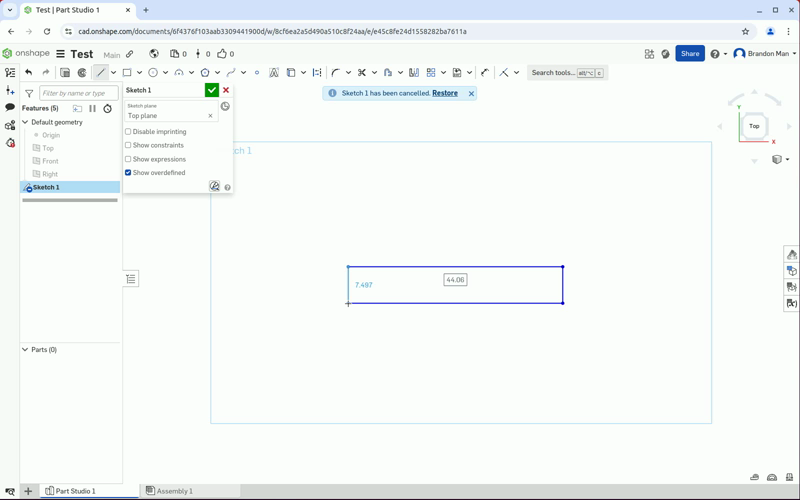
key(esc)
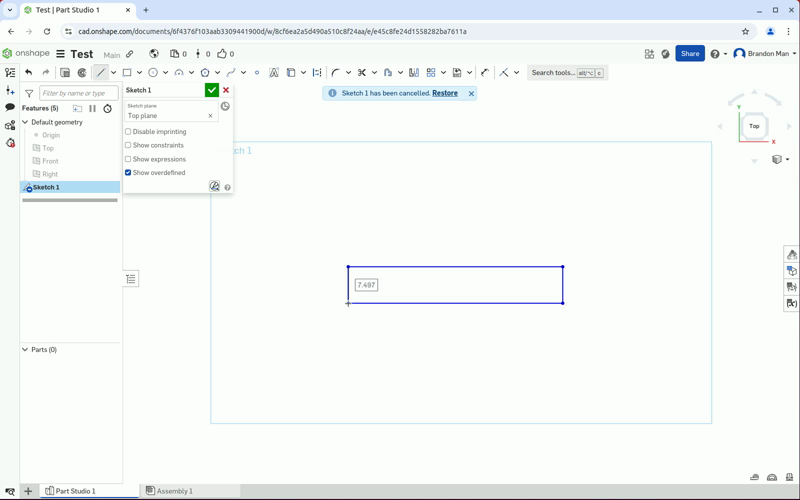
mouse_move(541, 292)
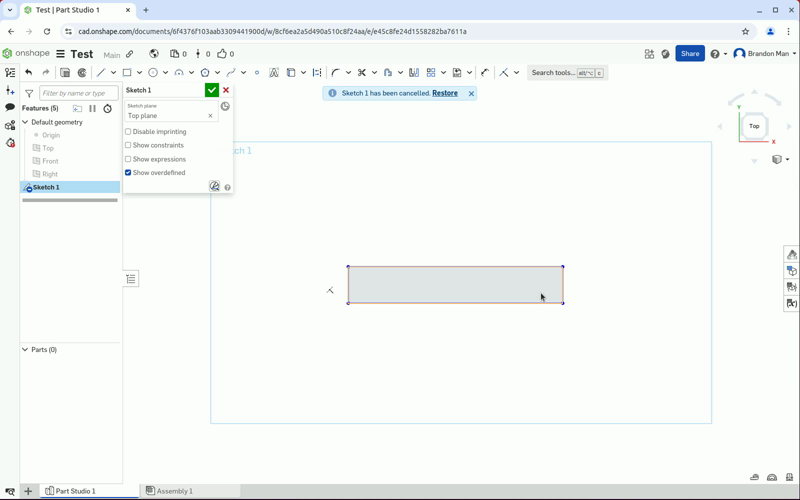
click(541, 292)
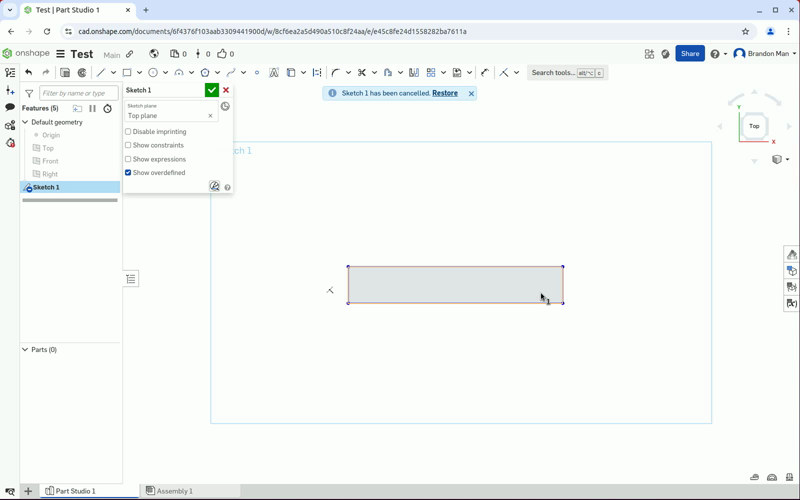
mouse_move(73, 352)
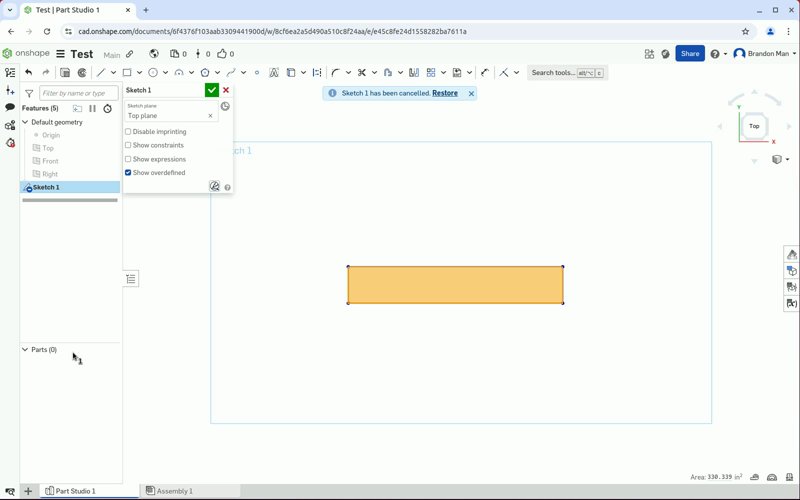
key(shift+y)
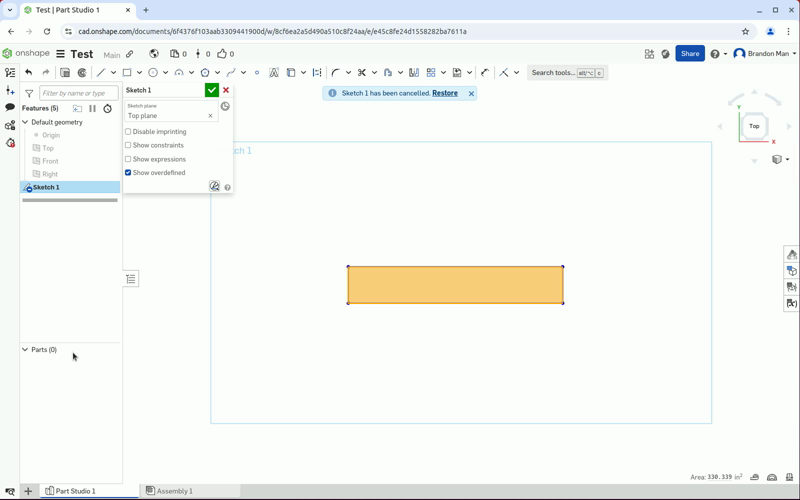
key(shift+e)
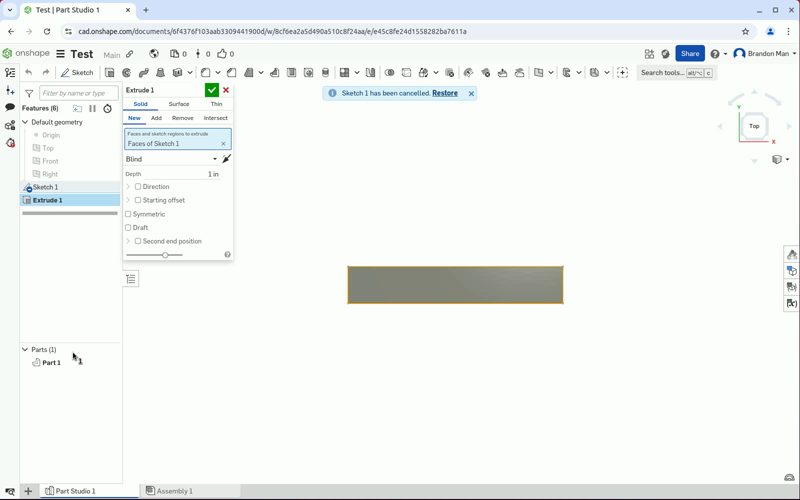
mouse_move(143, 106)
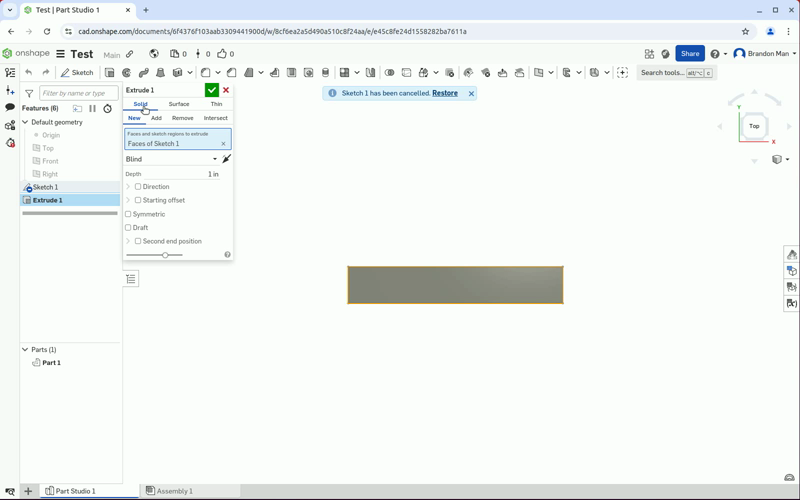
click(143, 106)
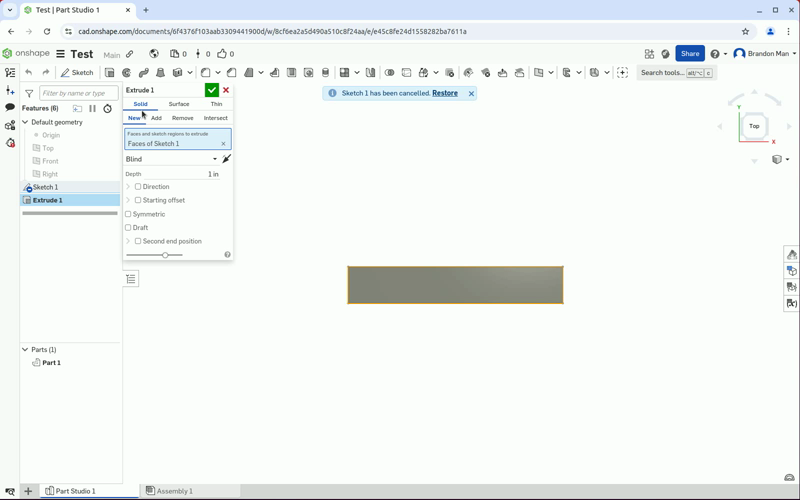
mouse_move(137, 120)
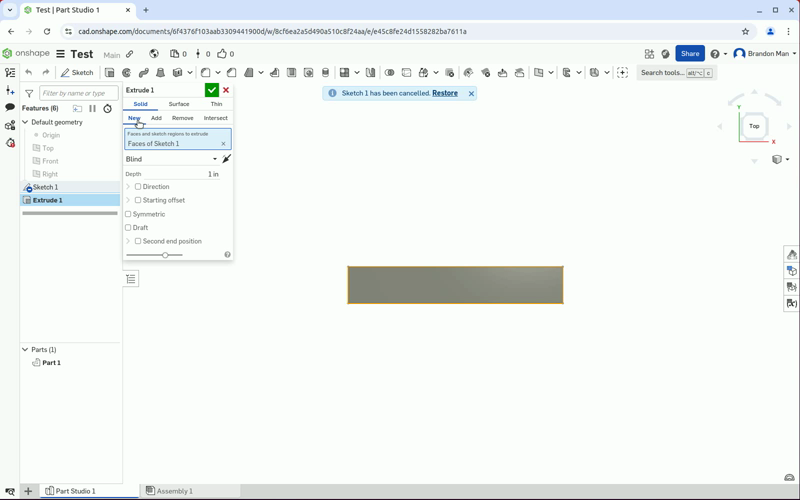
click(137, 120)
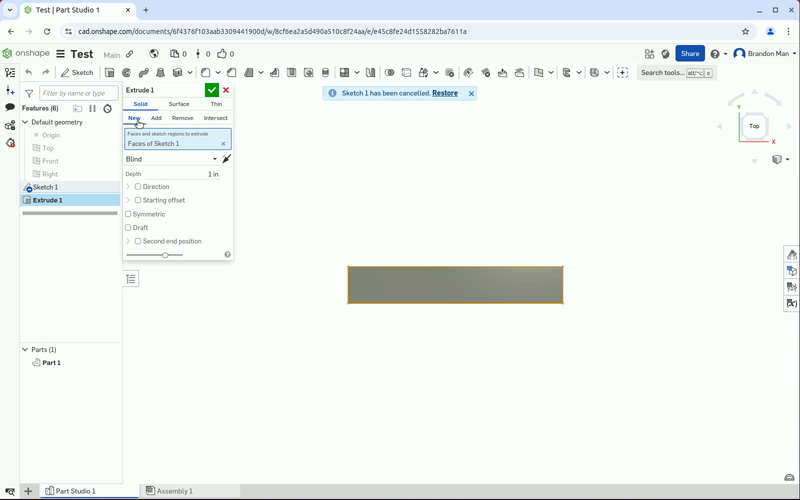
key(tab, 4)
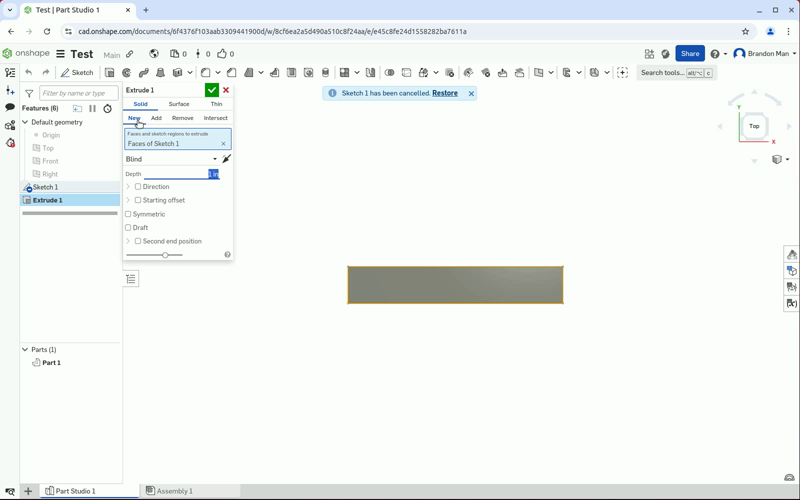
text(3.129)
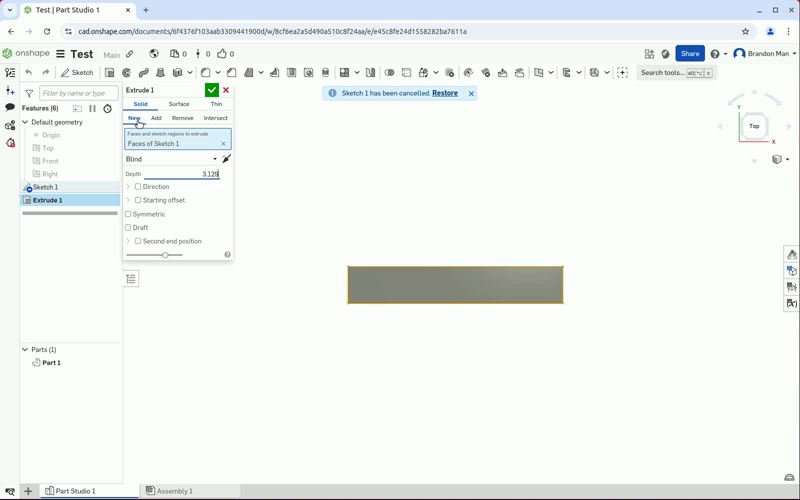
key(enter)
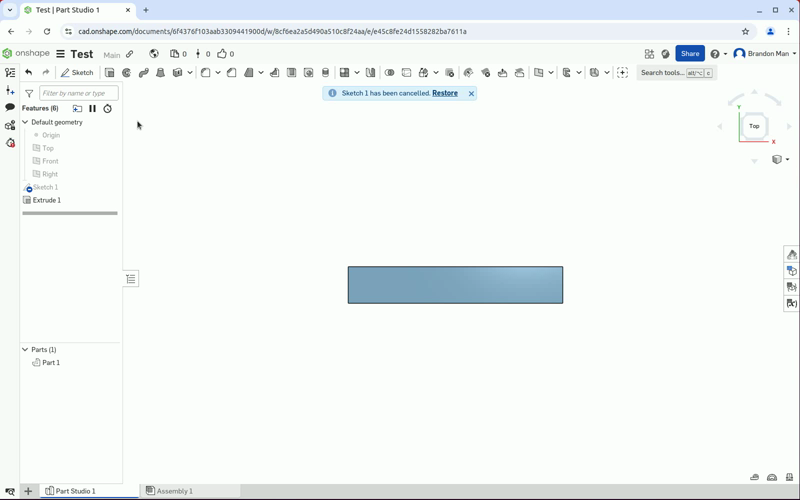
key(shift+h)
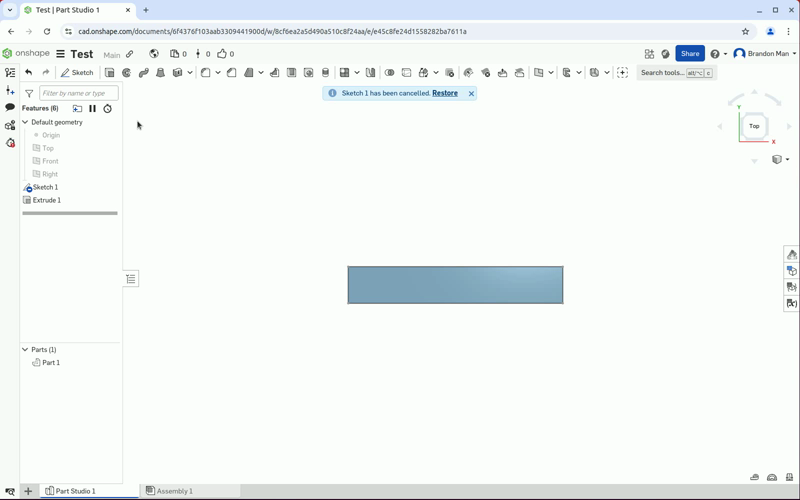
key(shift+h)
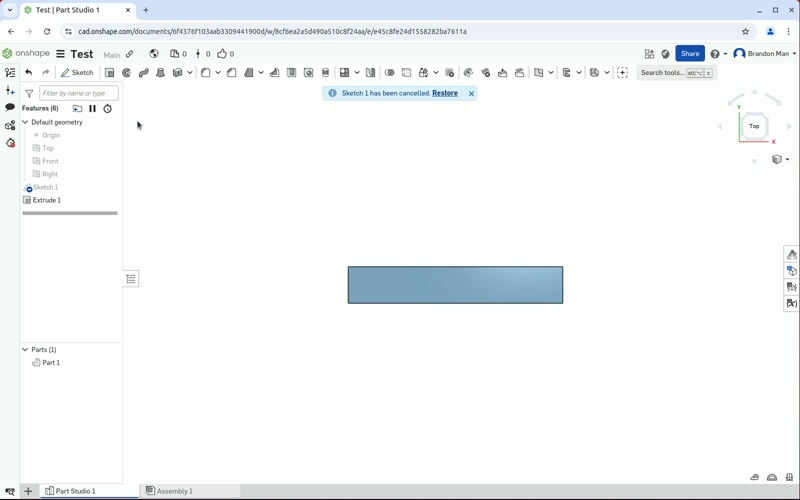
mouse_move(73, 189)
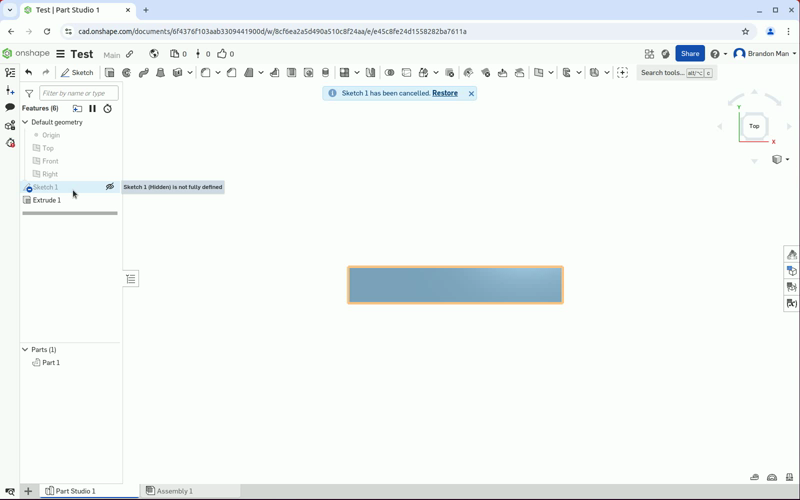
click(73, 189)
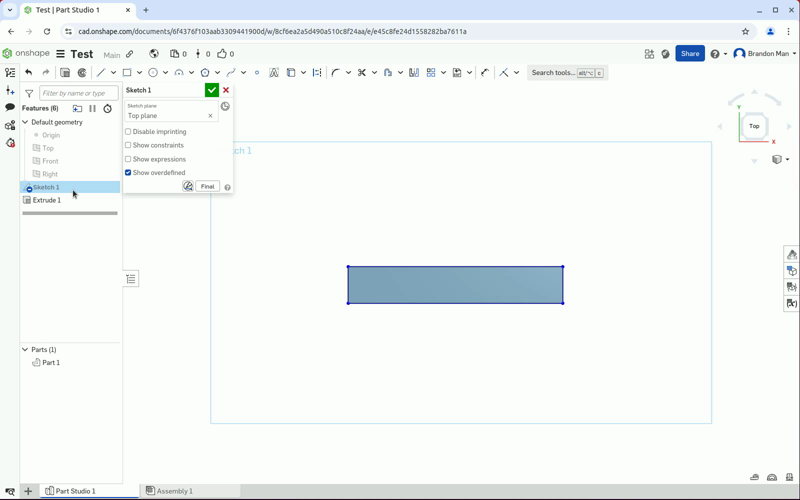
mouse_move(229, 92)
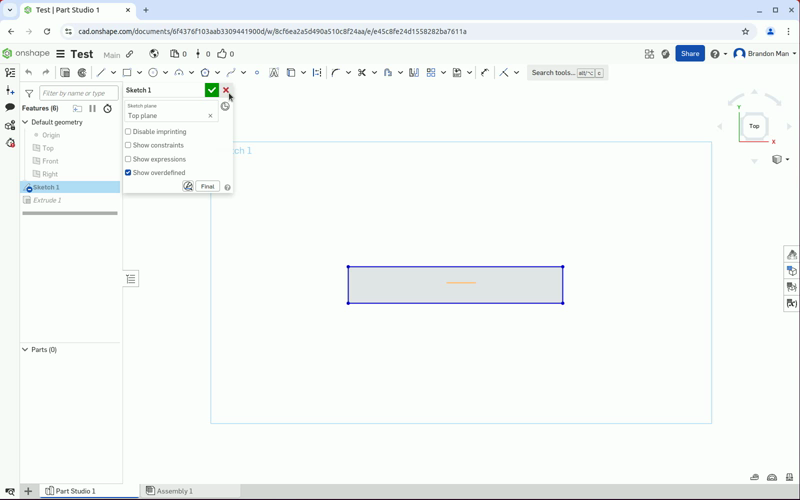
click(229, 92)
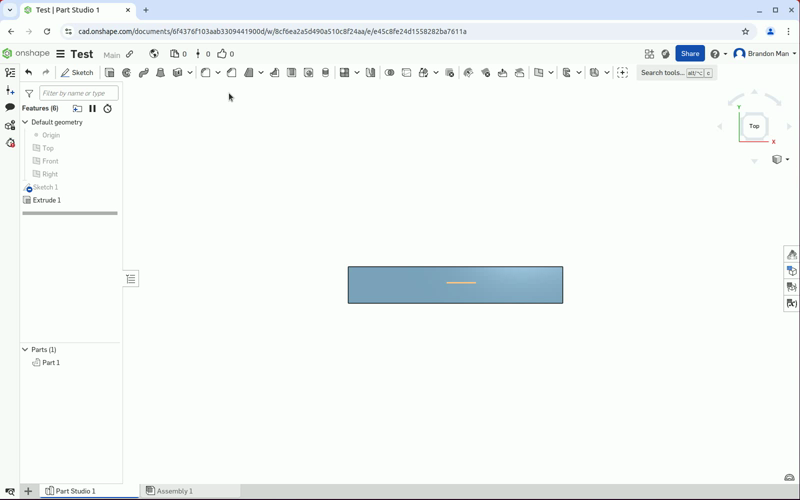
mouse_move(541, 75)
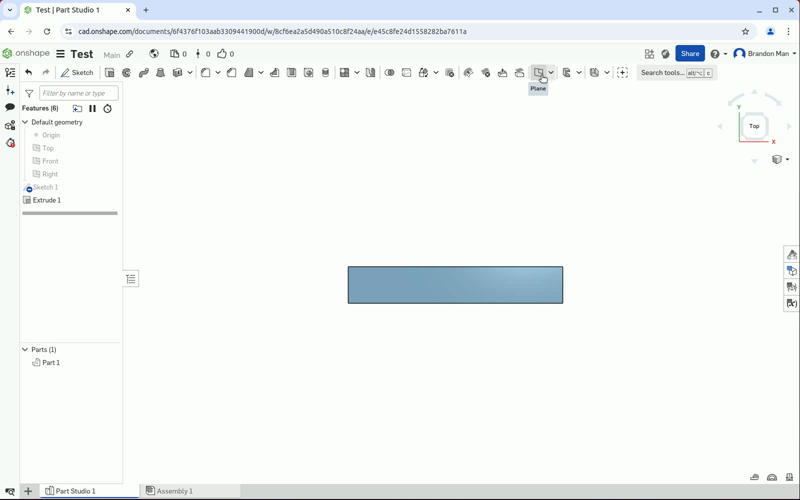
click(541, 75)
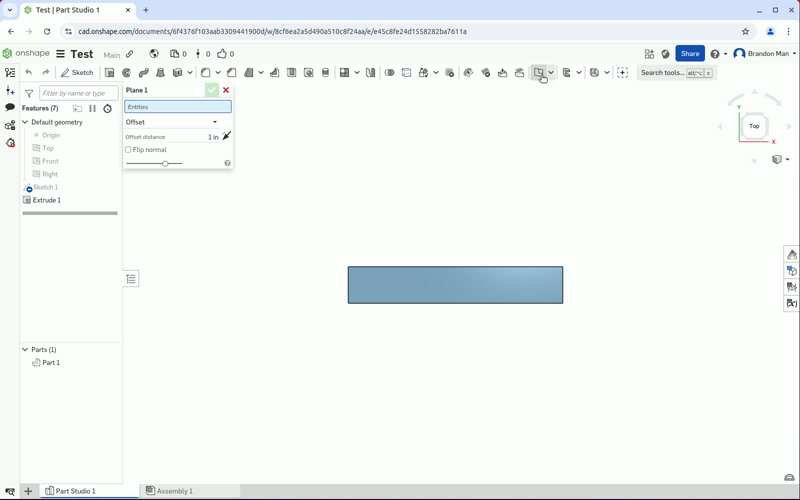
mouse_move(73, 150)
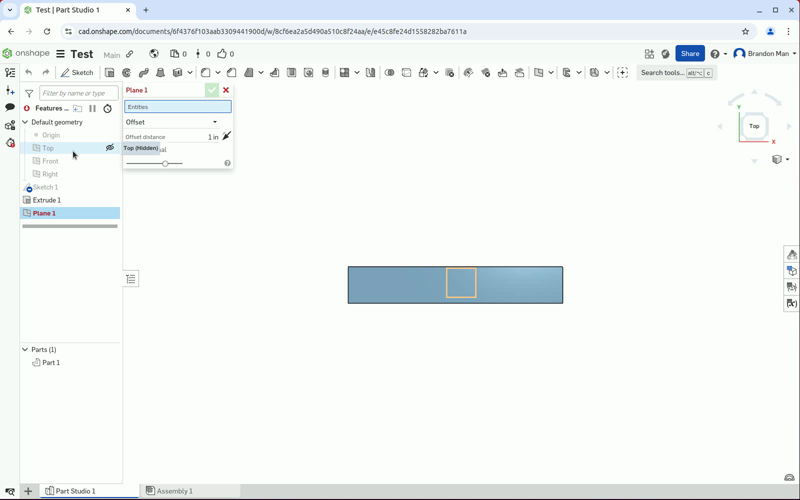
click(73, 150)
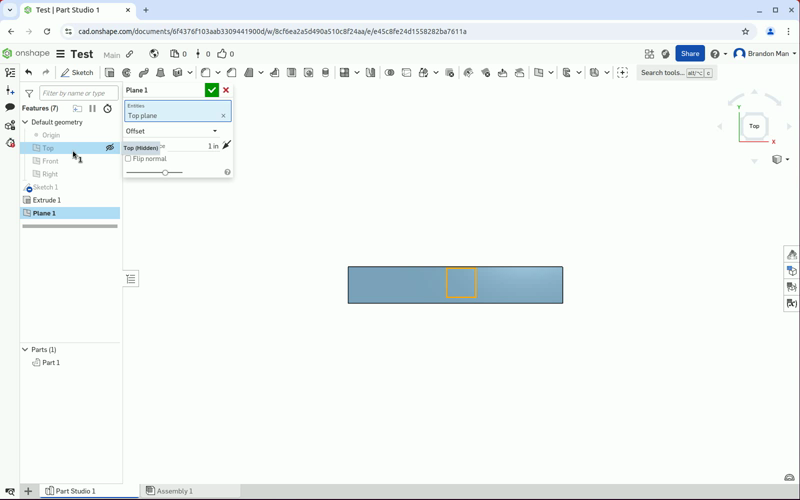
key(tab, 2)
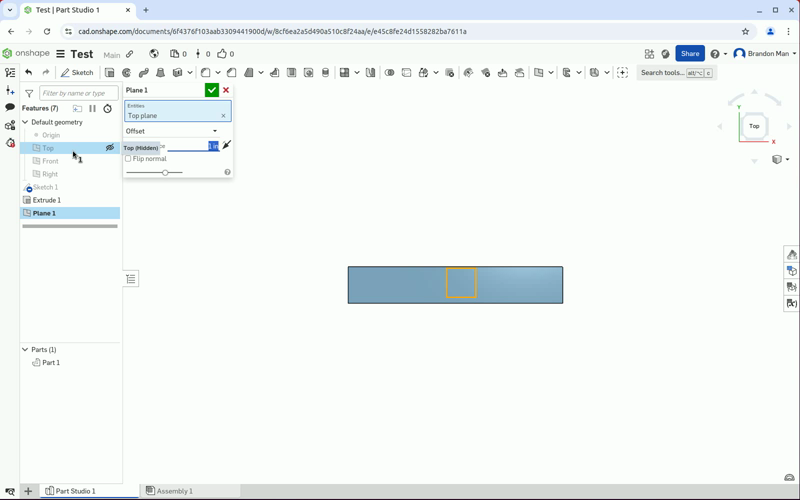
text(3.143)
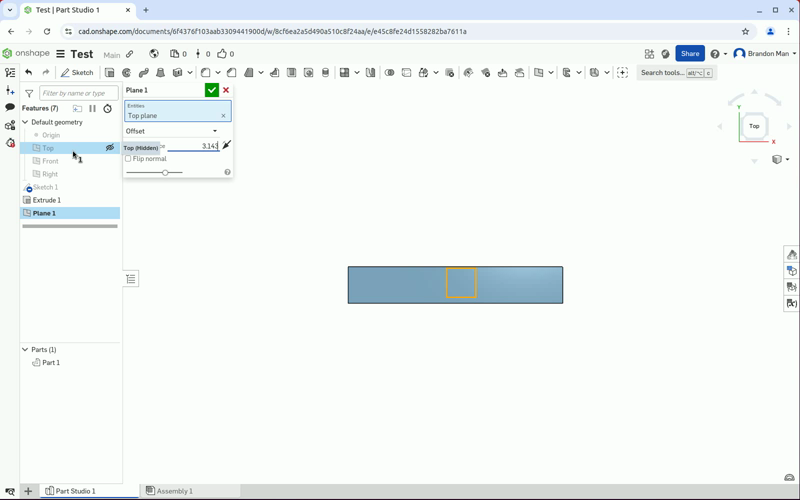
key(enter, 2)
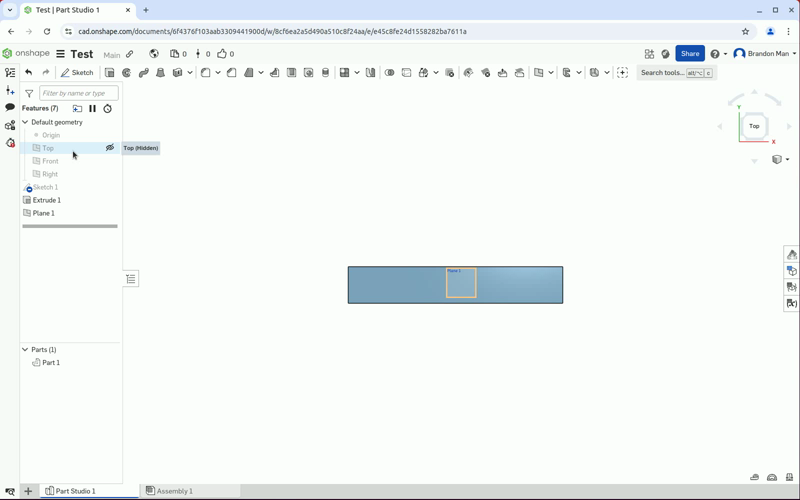
key(shift+s)
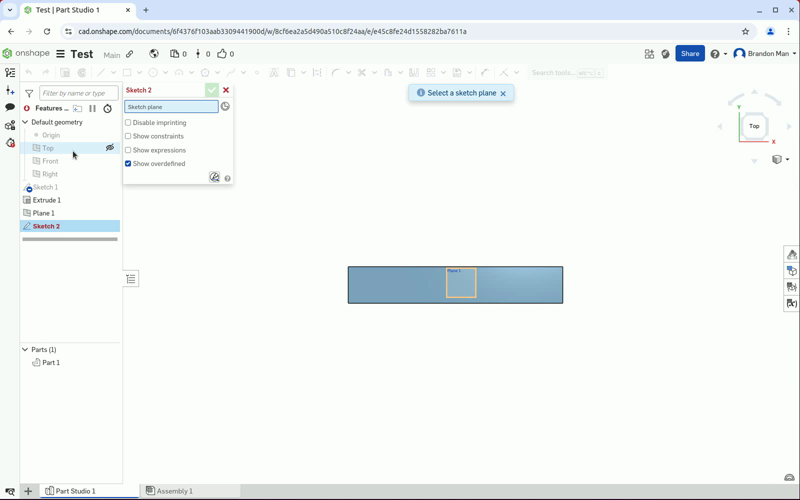
mouse_move(73, 215)
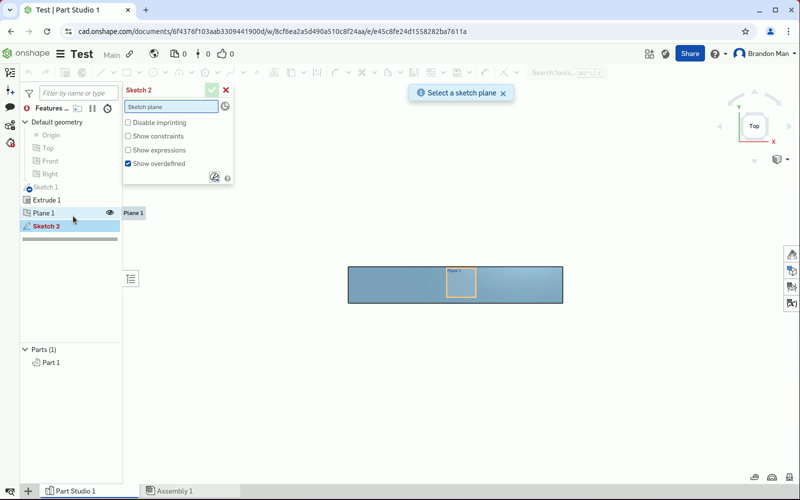
click(73, 215)
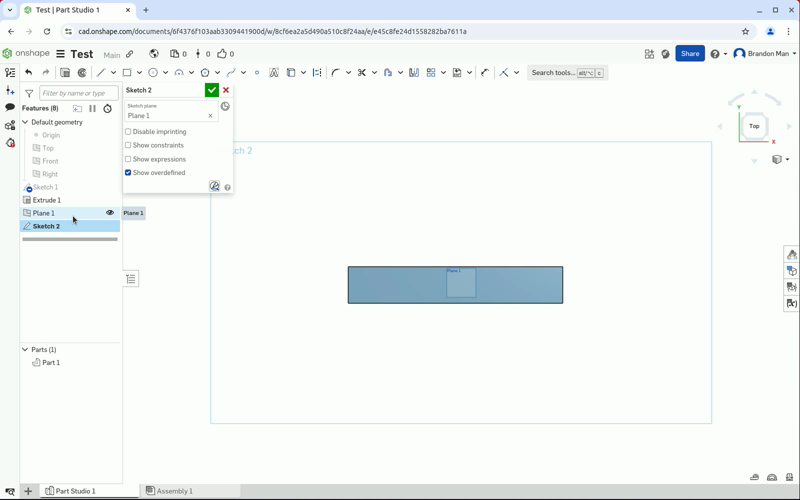
mouse_move(73, 352)
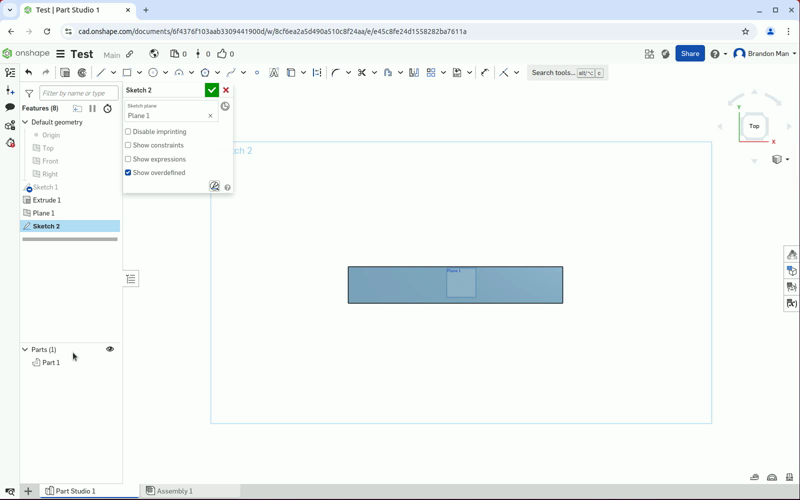
key(y)
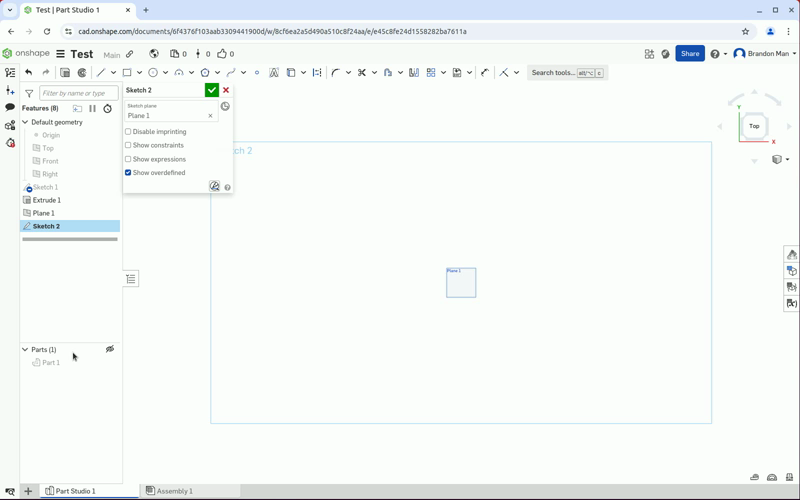
key(l)
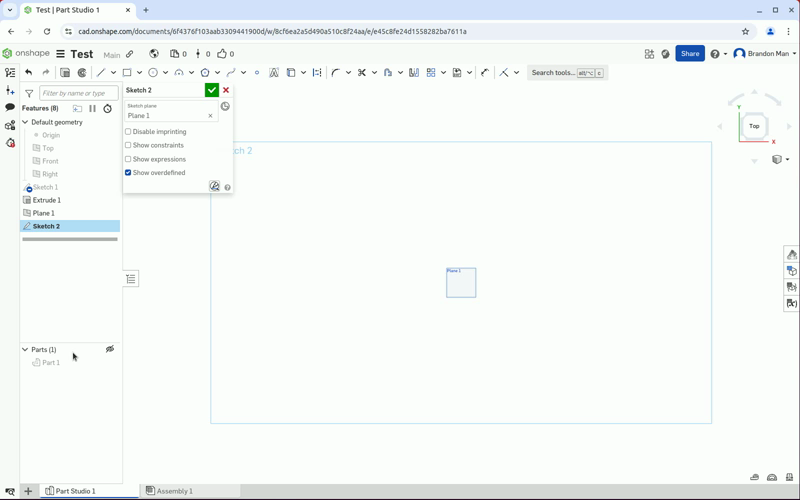
key_down(shift)
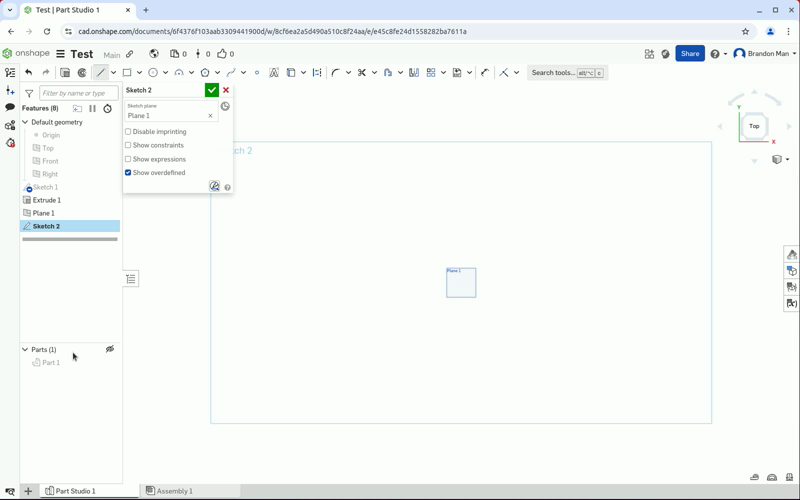
mouse_move(528, 284)
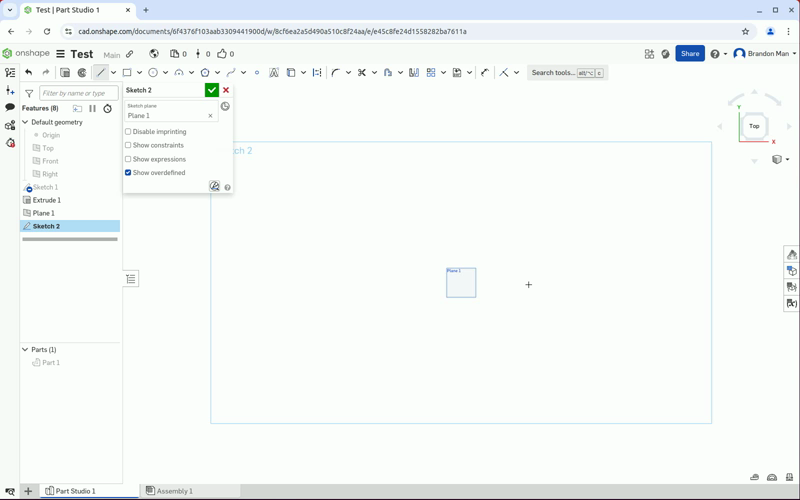
click(528, 284)
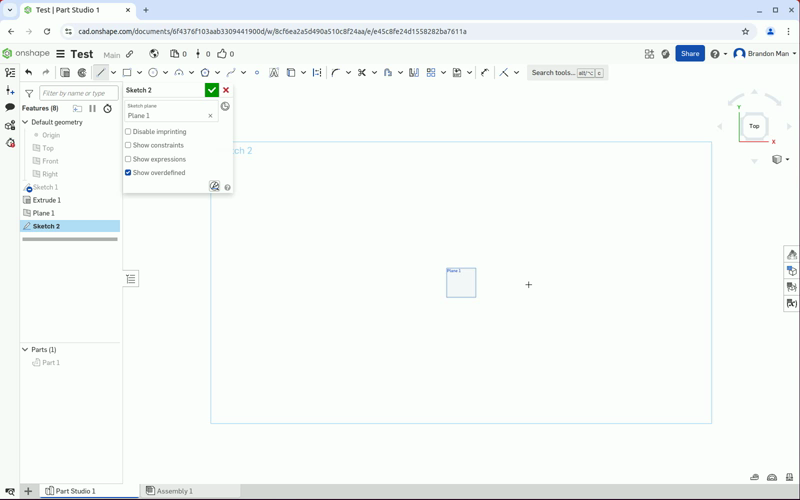
key_up(shift)
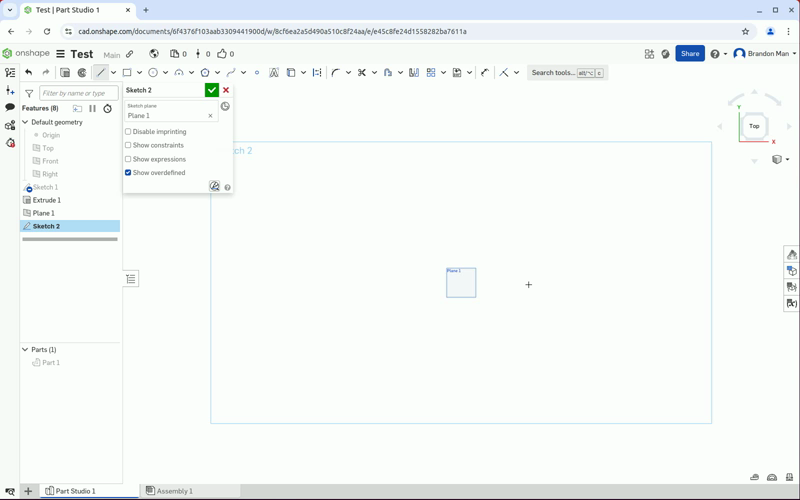
key_down(shift)
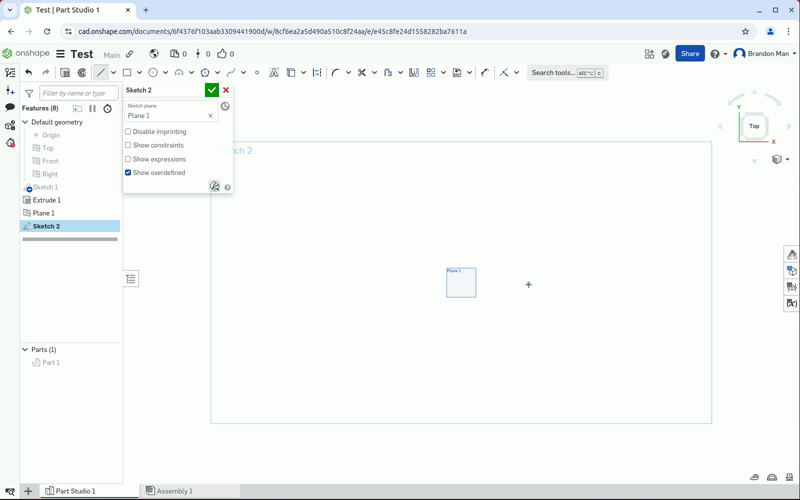
mouse_move(558, 284)
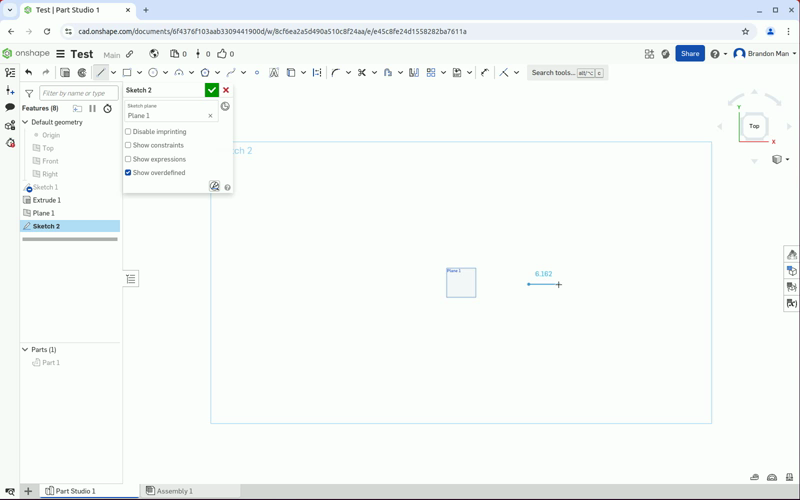
mouse_move(549, 284)
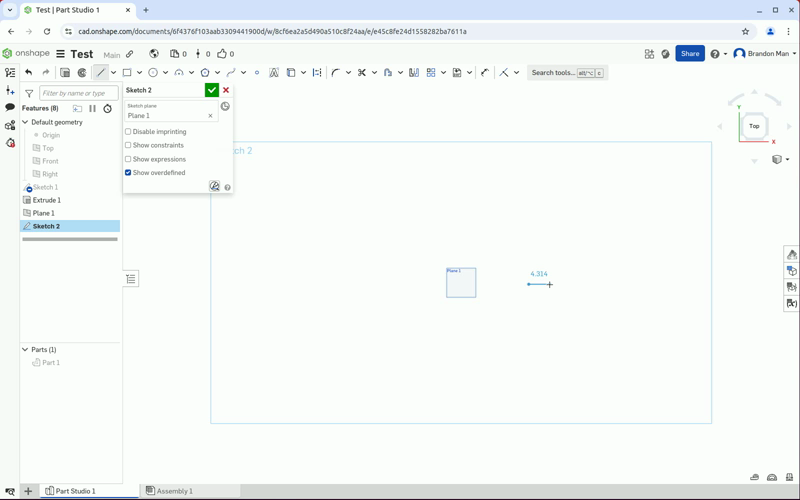
click(549, 284)
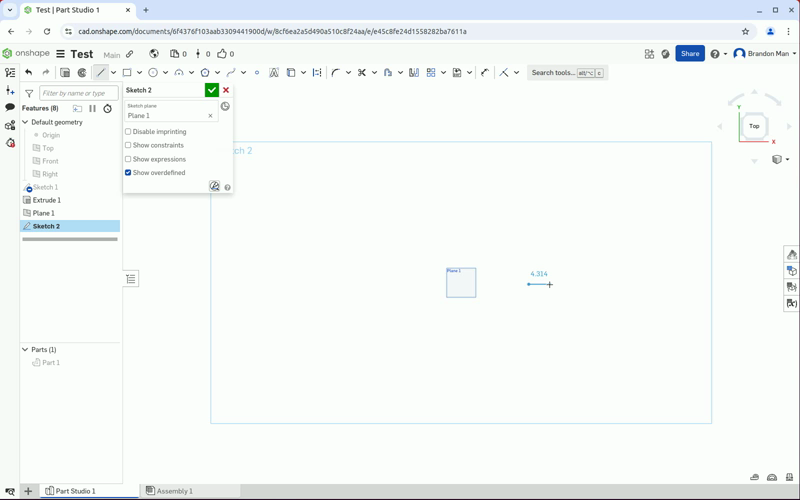
key_up(shift)
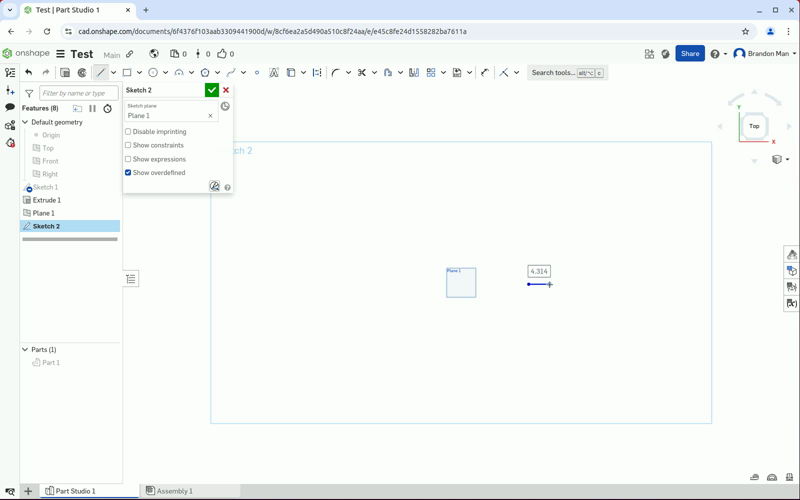
key_down(shift)
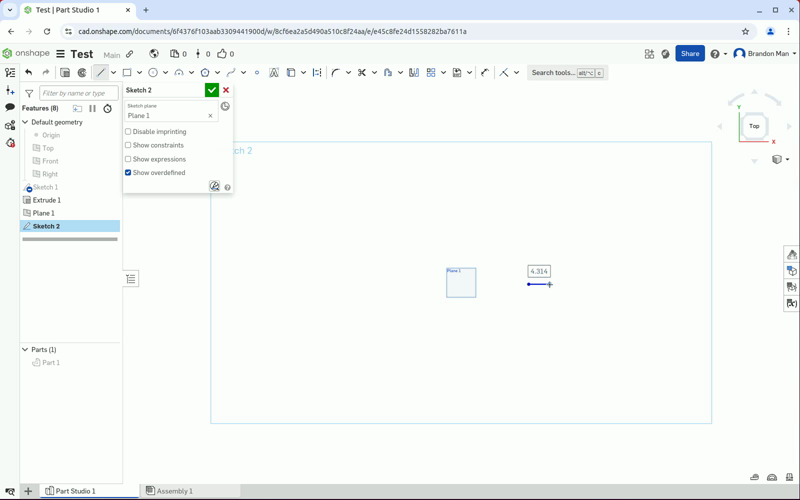
mouse_move(579, 284)
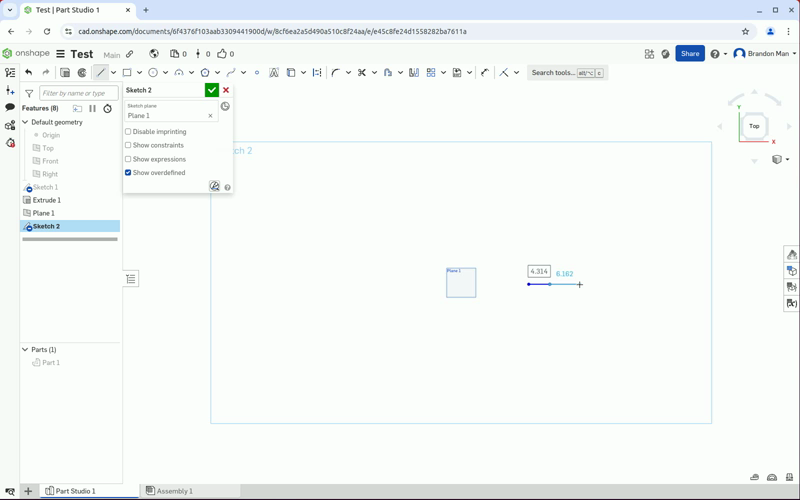
mouse_move(549, 281)
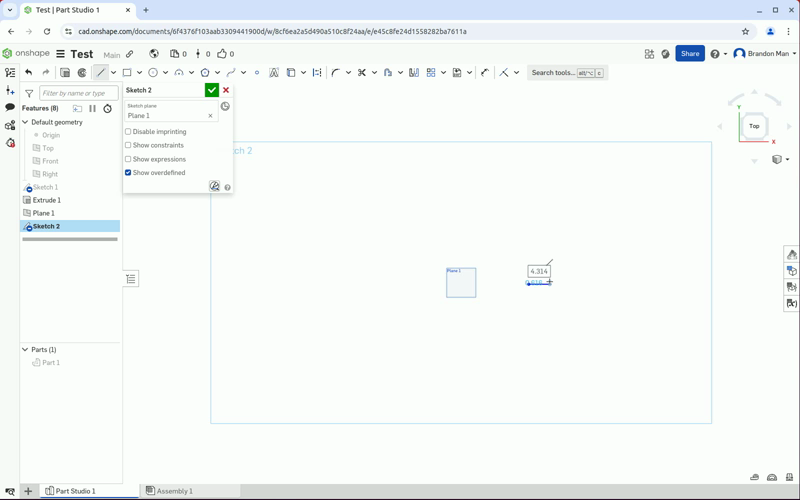
scroll(6)
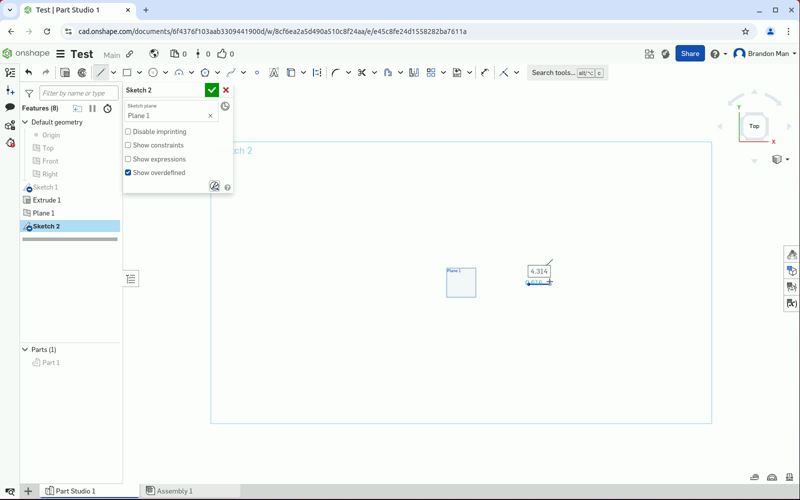
scroll(6)
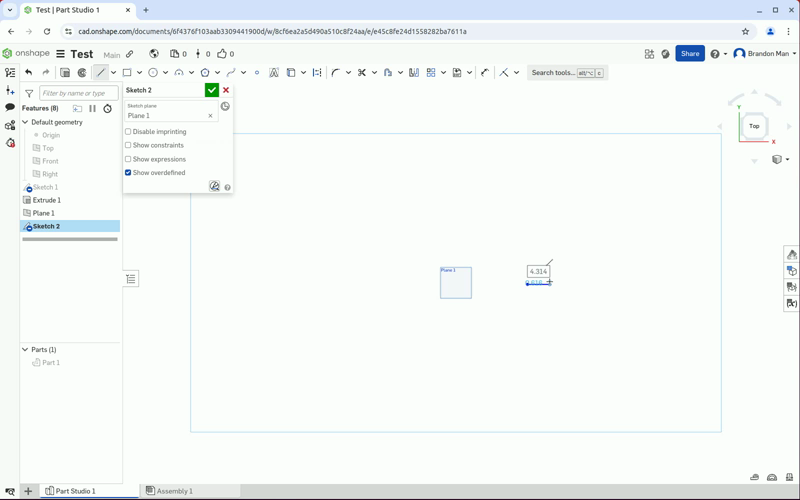
scroll(6)
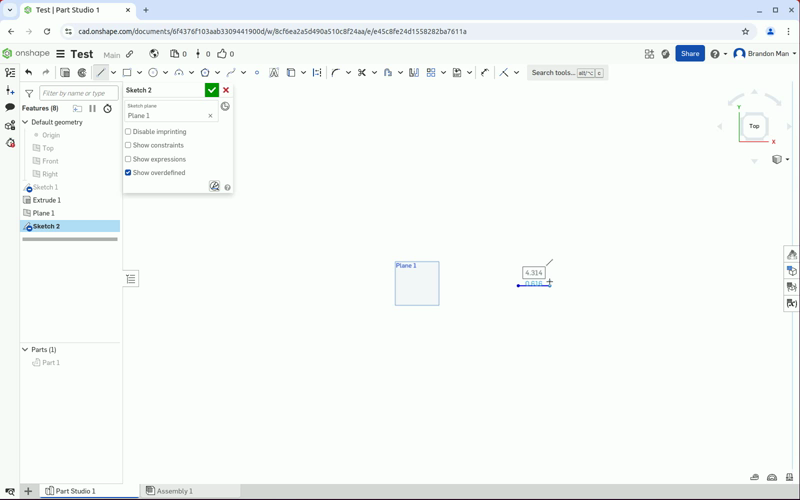
scroll(6)
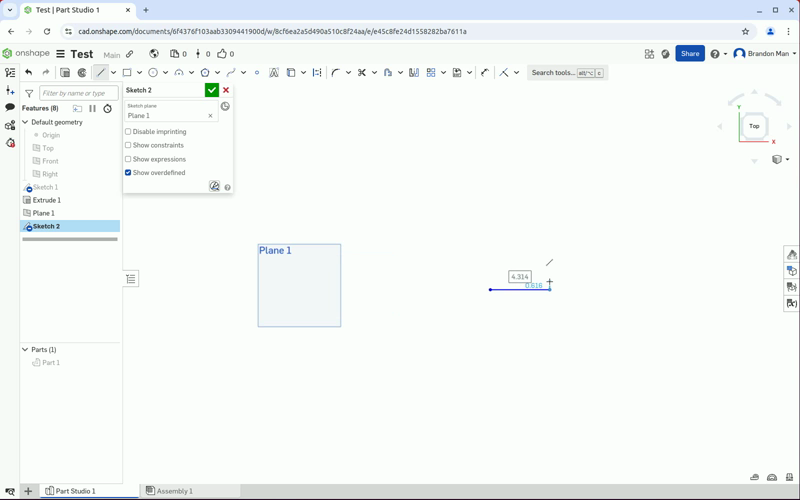
scroll(6)
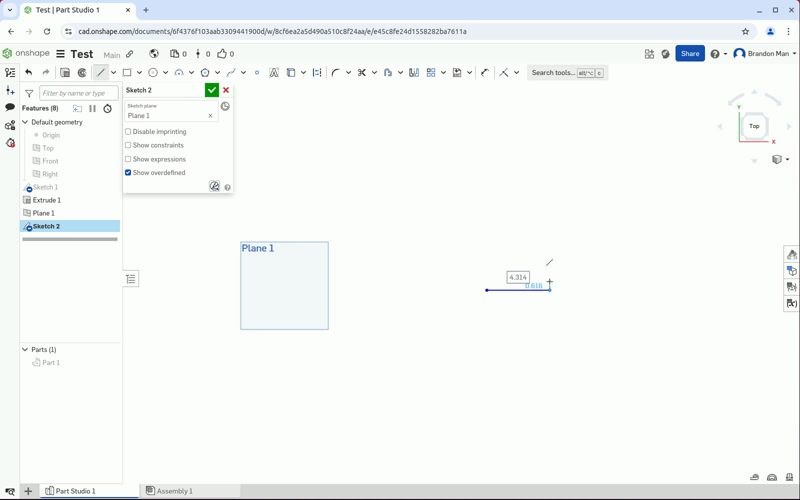
scroll(6)
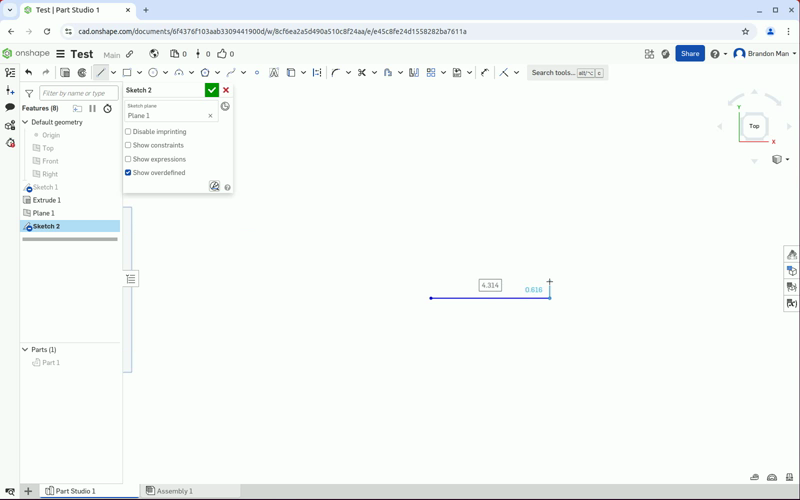
scroll(6)
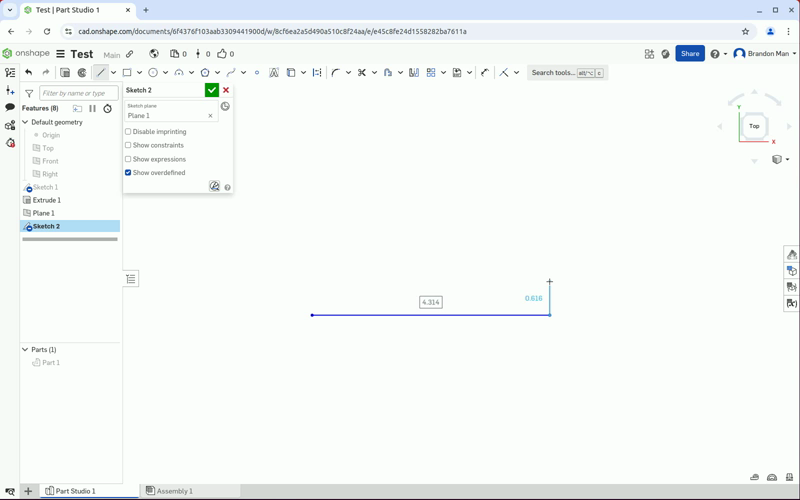
click(549, 281)
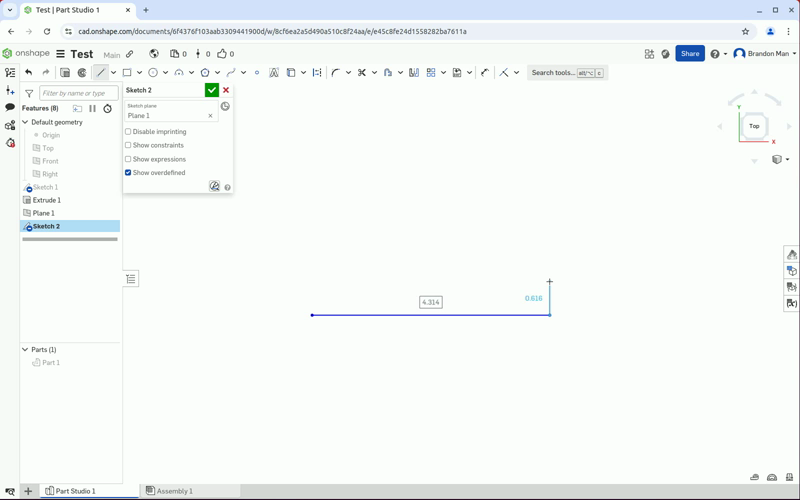
scroll(-6)
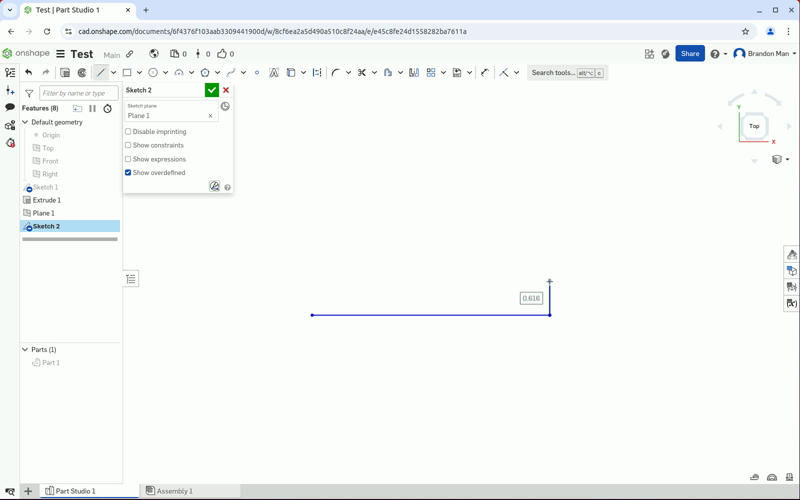
scroll(-6)
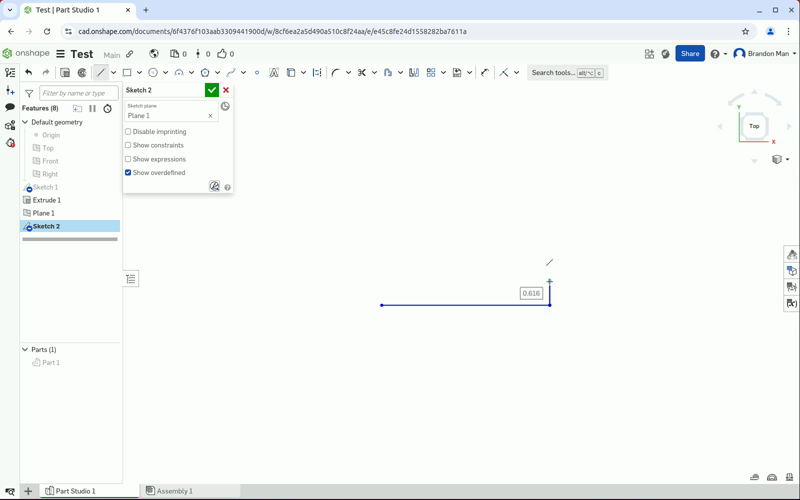
scroll(-6)
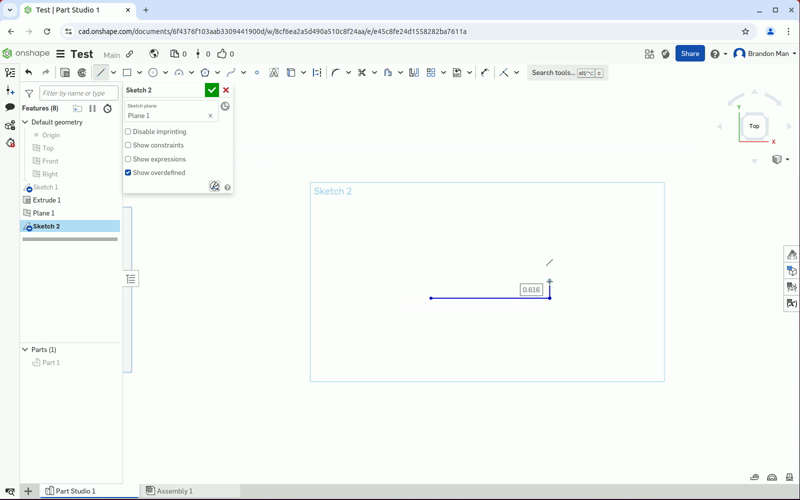
scroll(-6)
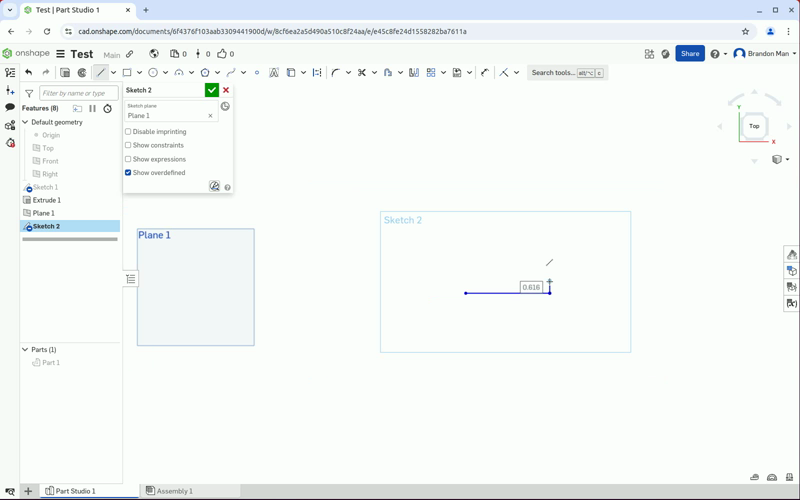
scroll(-6)
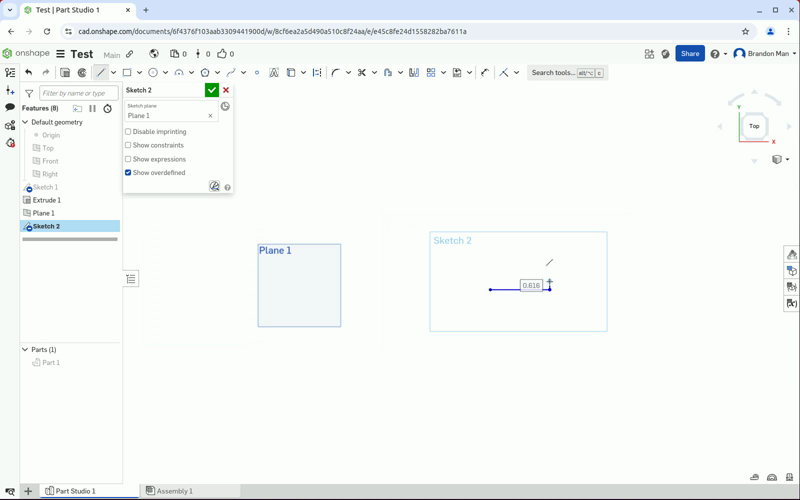
scroll(-6)
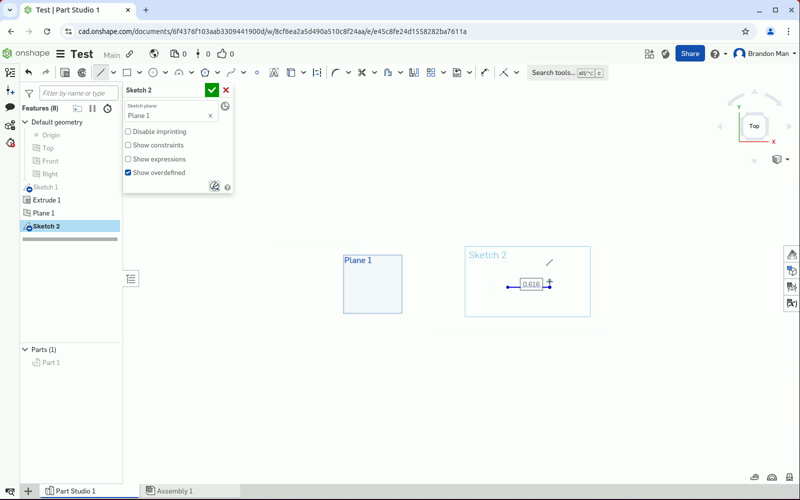
scroll(-6)
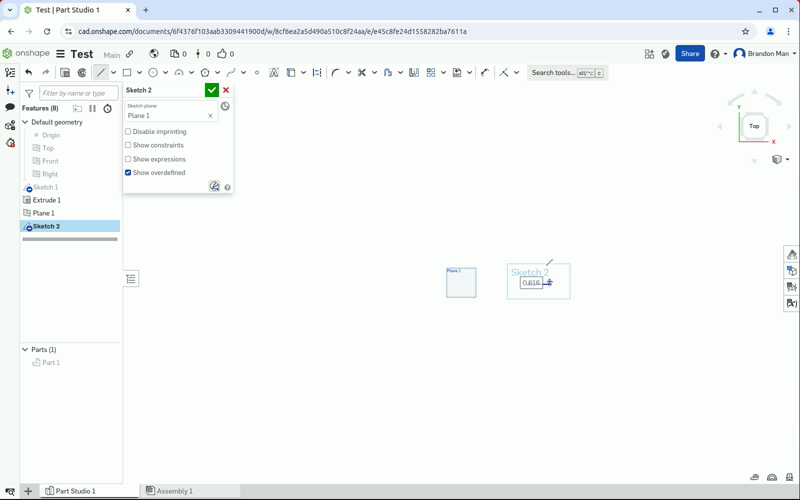
key_up(shift)
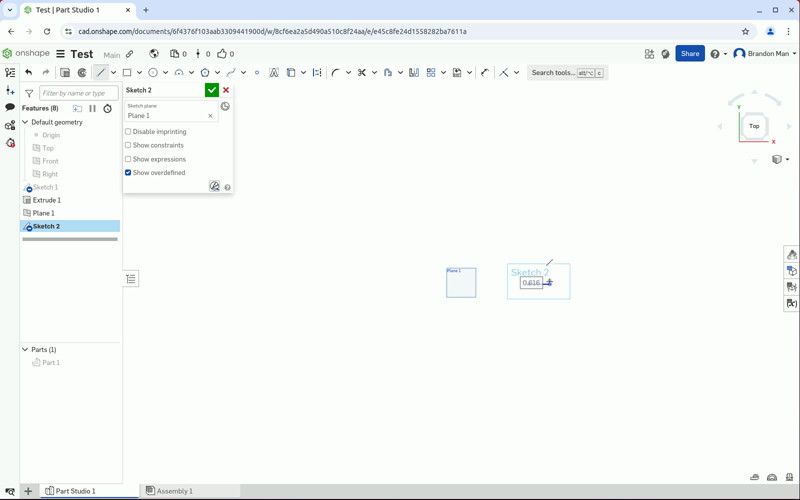
key_down(shift)
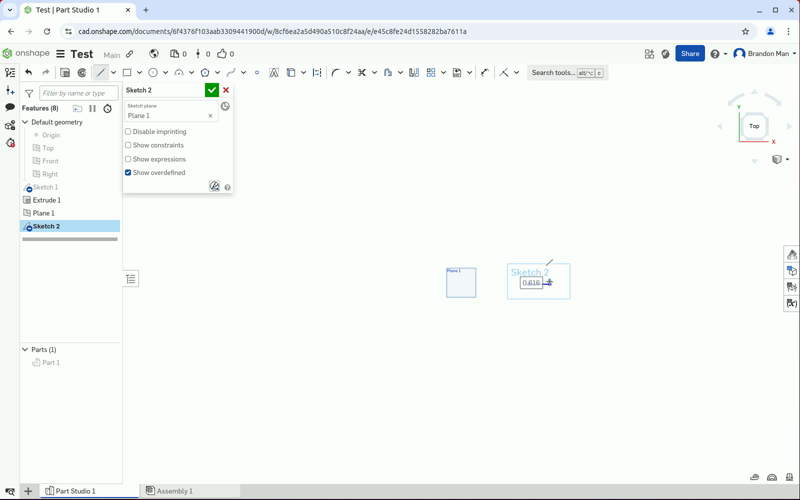
mouse_move(579, 281)
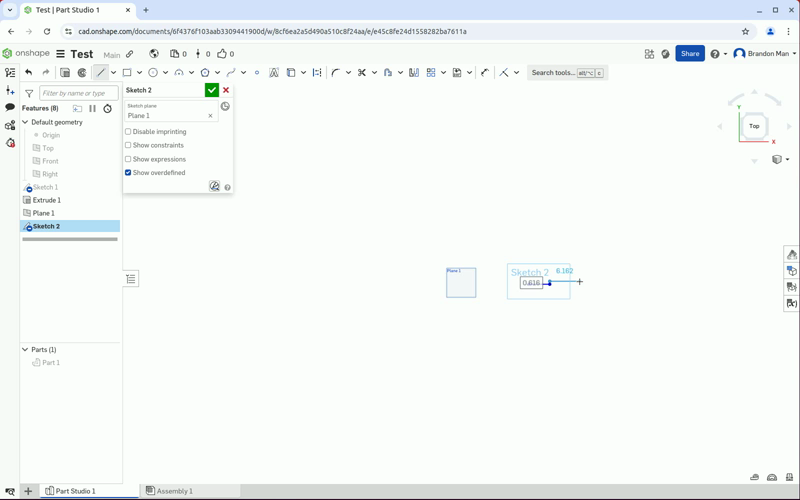
mouse_move(528, 281)
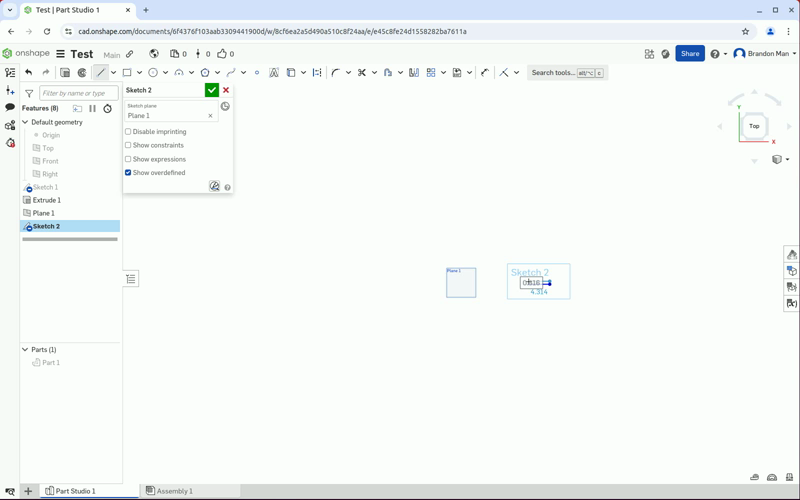
scroll(6)
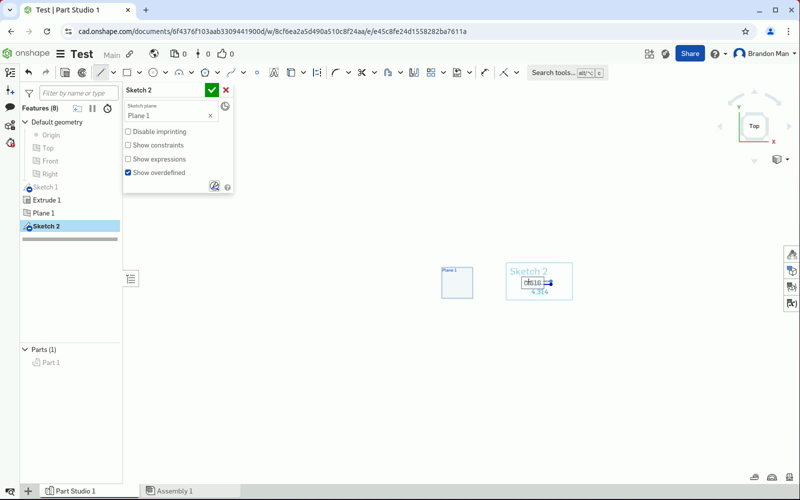
scroll(6)
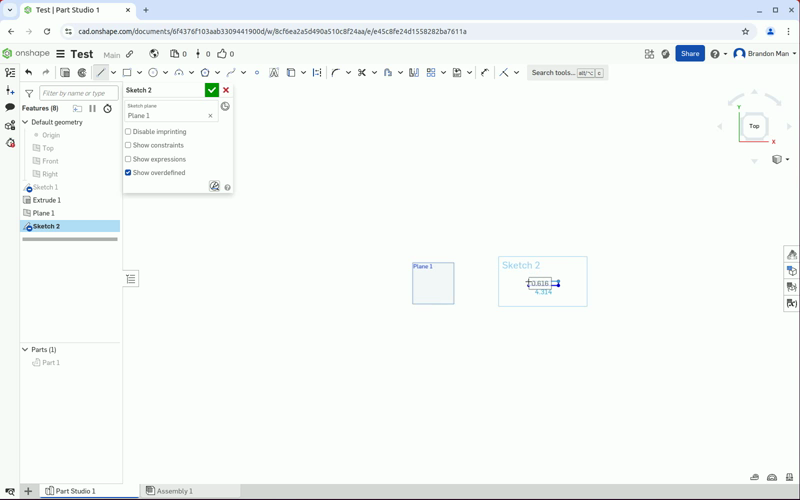
scroll(6)
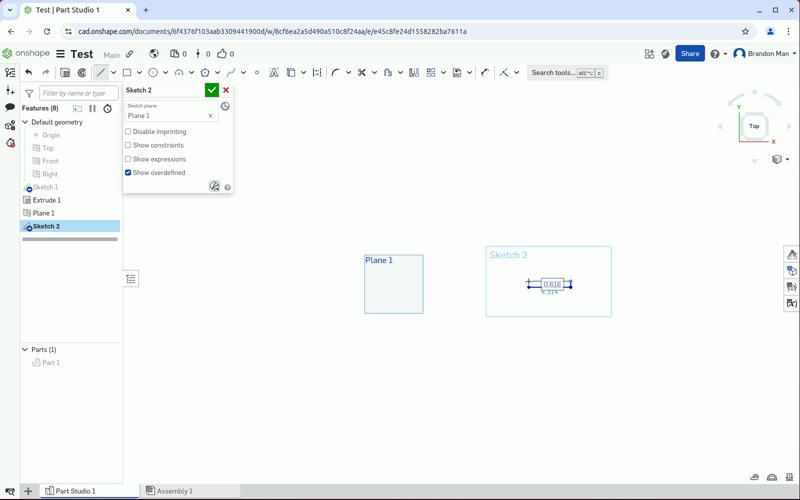
scroll(6)
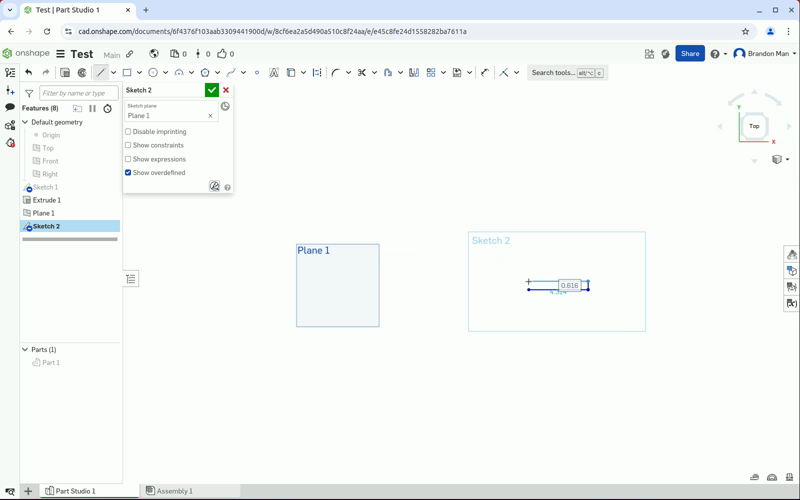
scroll(6)
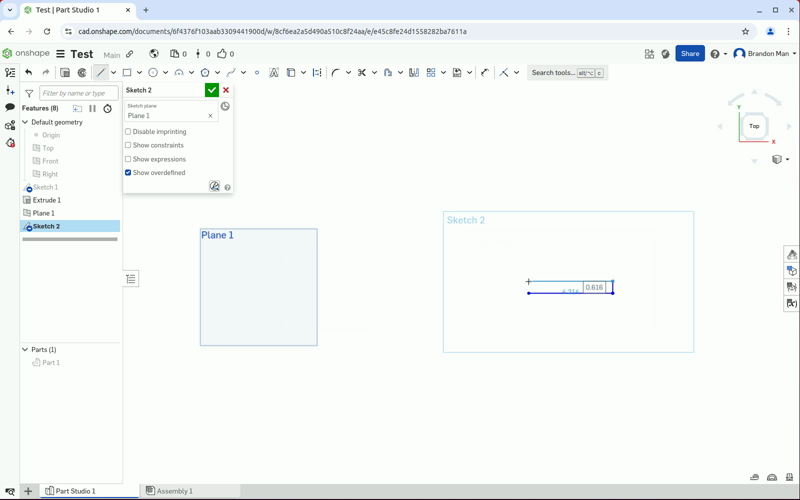
scroll(6)
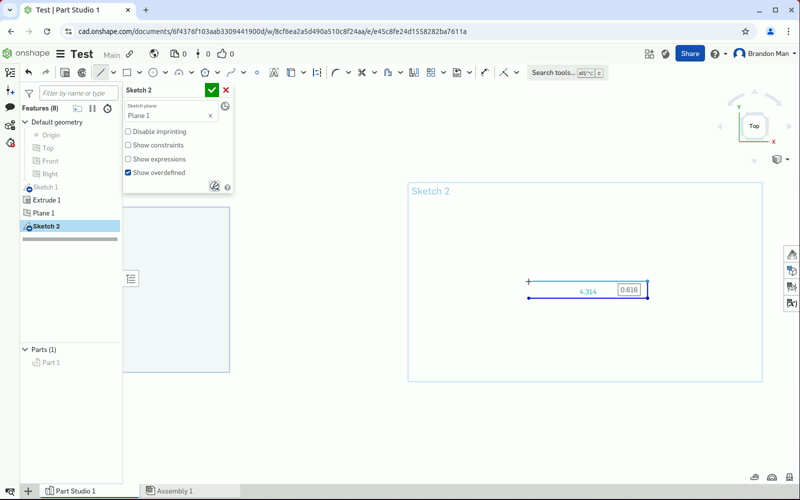
scroll(6)
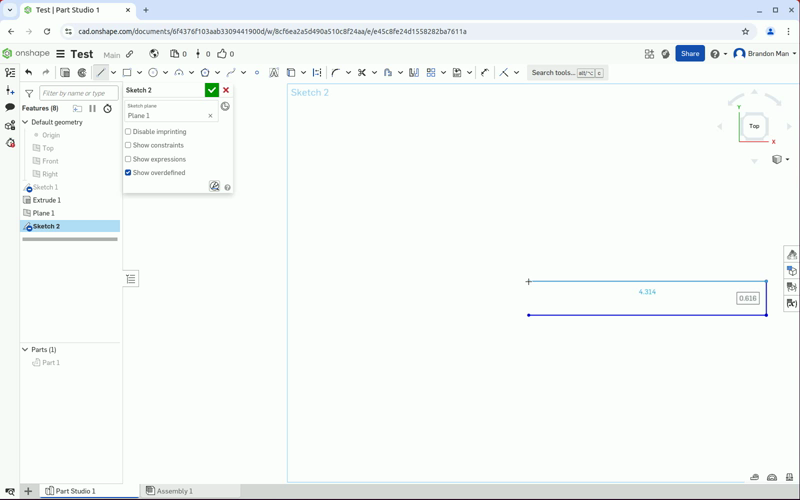
click(528, 281)
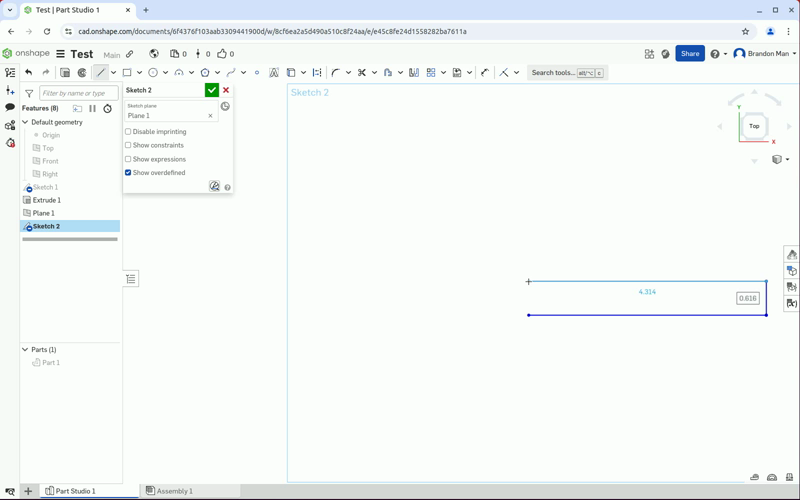
scroll(-6)
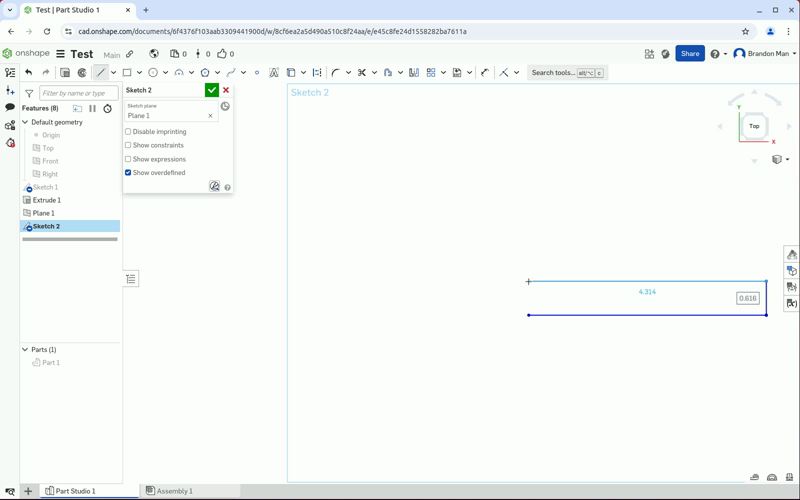
scroll(-6)
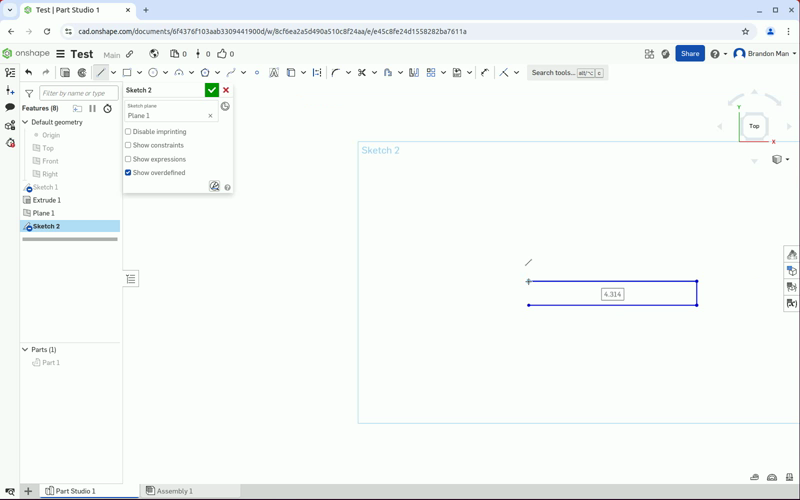
scroll(-6)
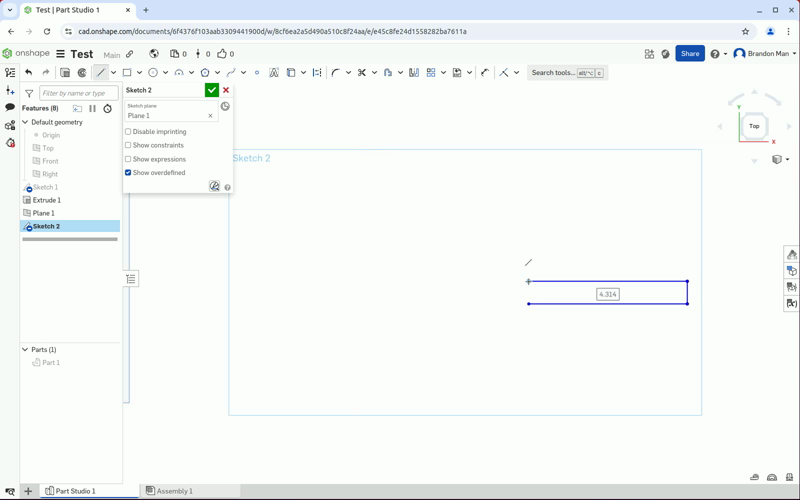
scroll(-6)
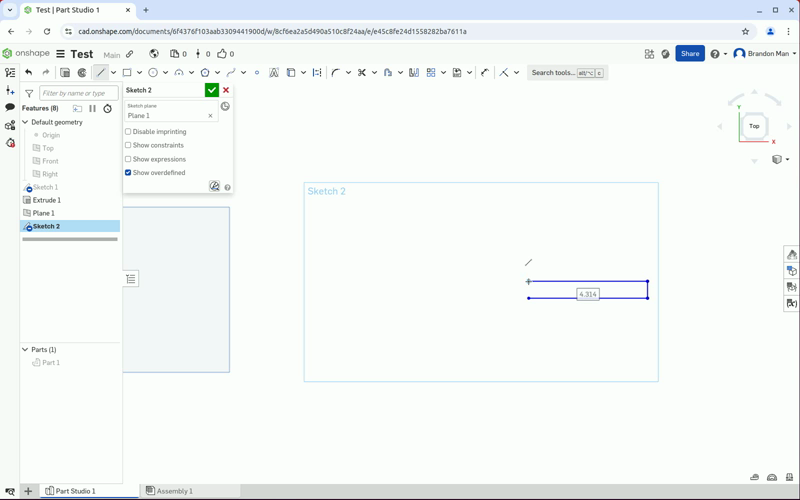
scroll(-6)
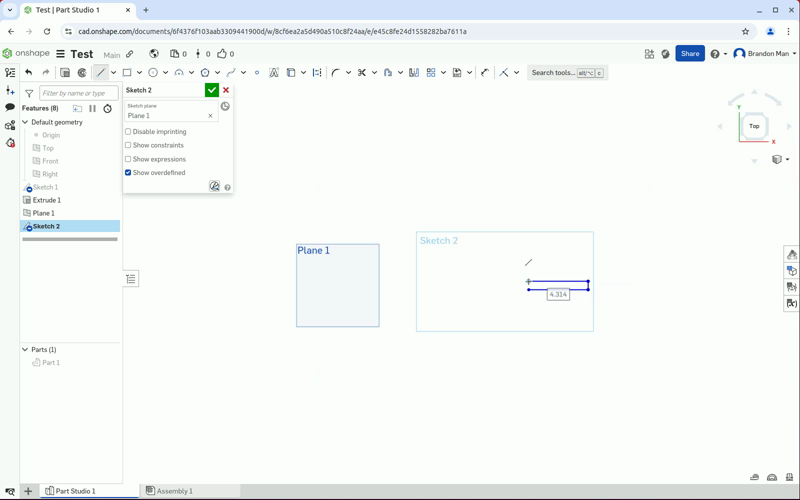
scroll(-6)
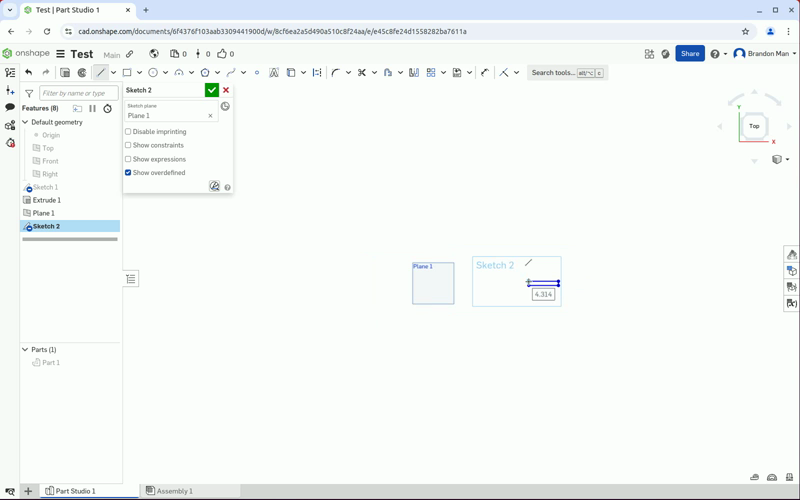
scroll(-6)
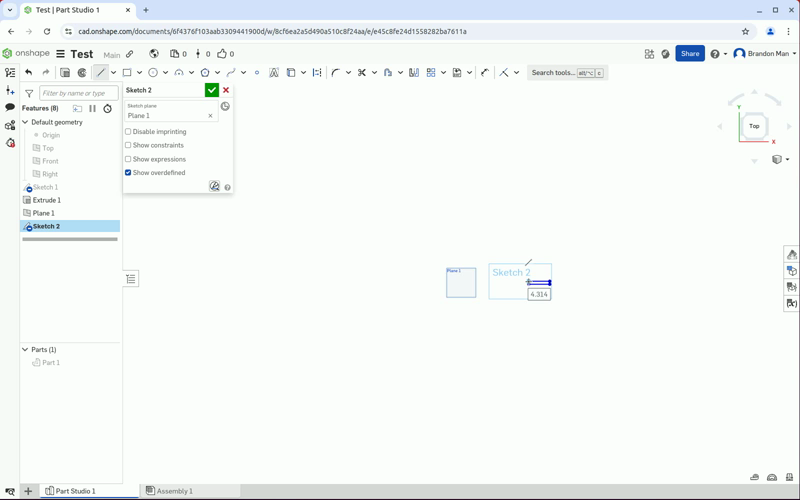
key_up(shift)
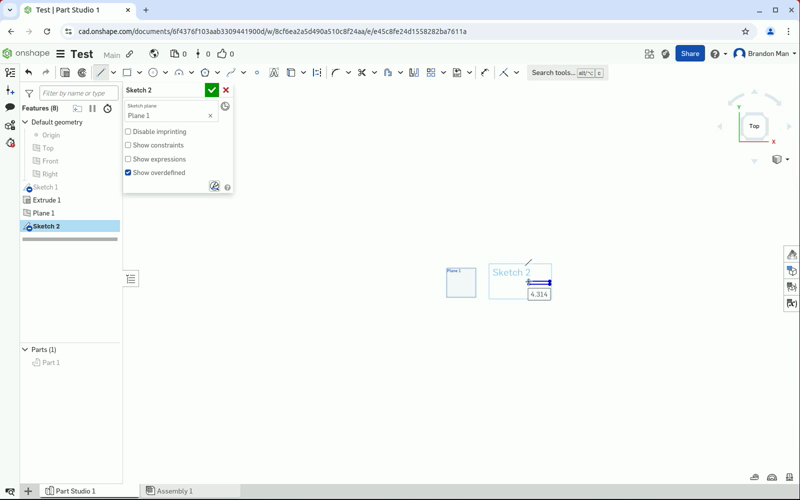
mouse_move(558, 281)
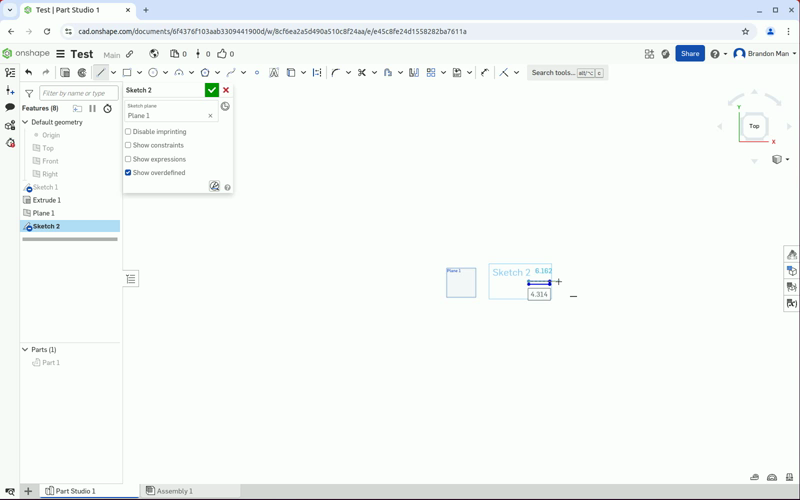
key_down(shift)
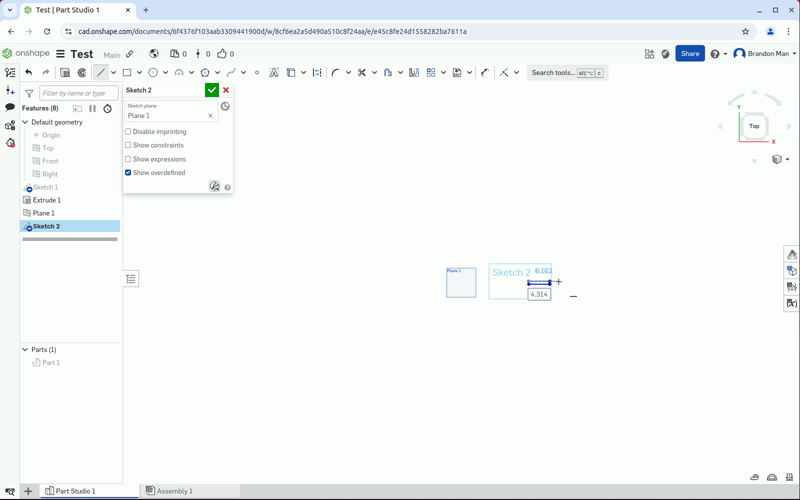
mouse_move(528, 284)
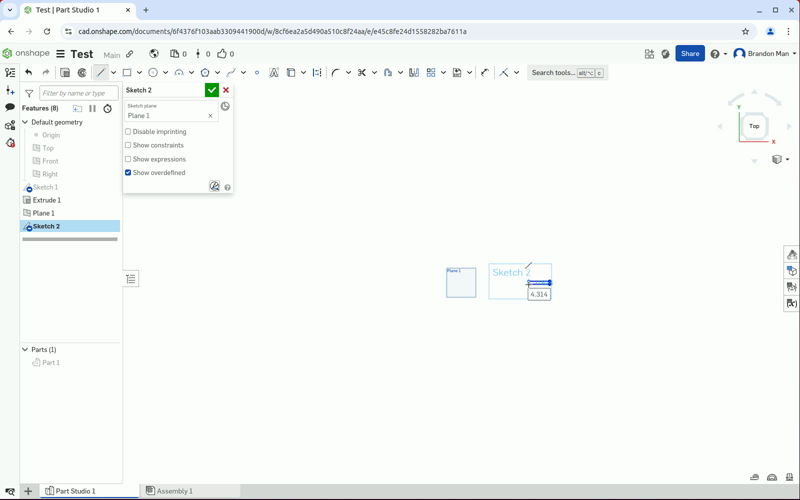
scroll(6)
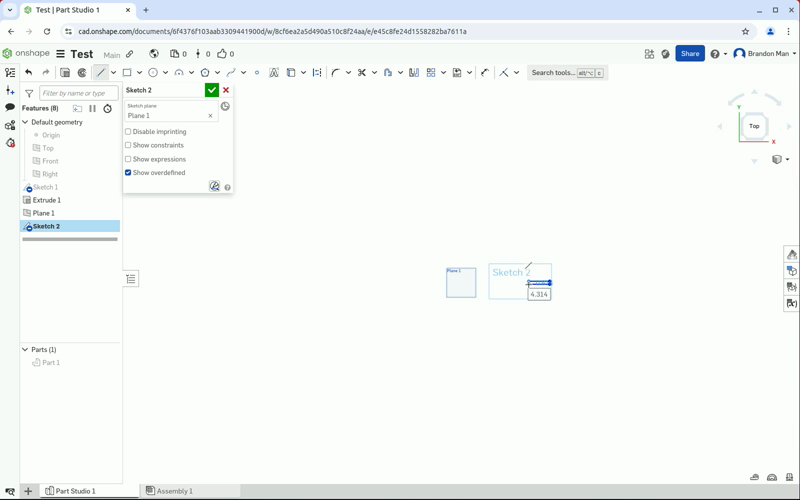
scroll(6)
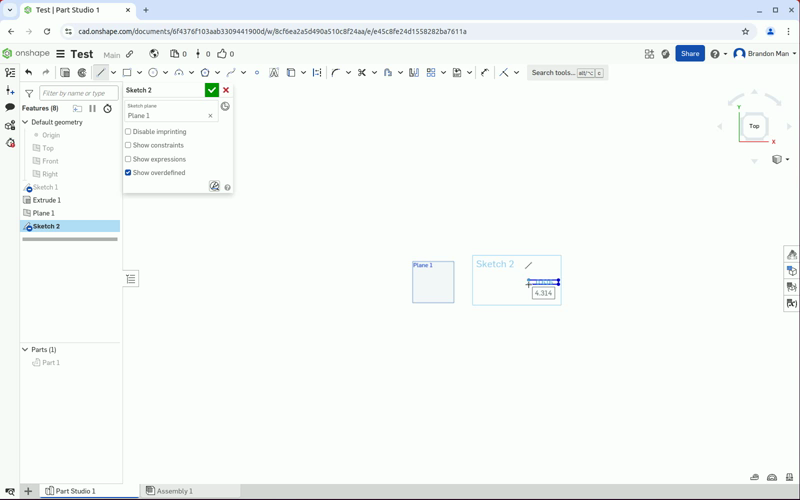
scroll(6)
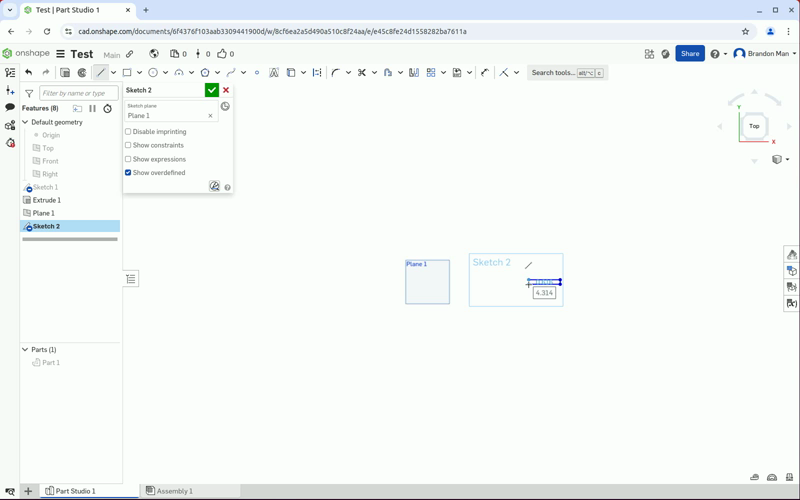
scroll(6)
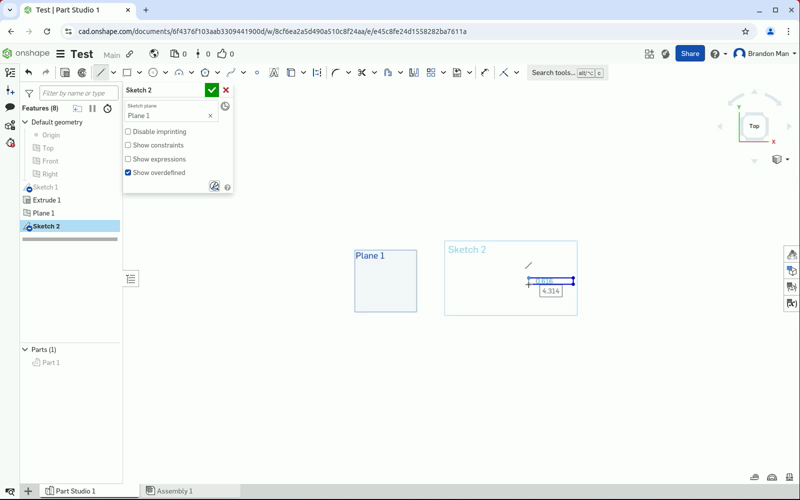
scroll(6)
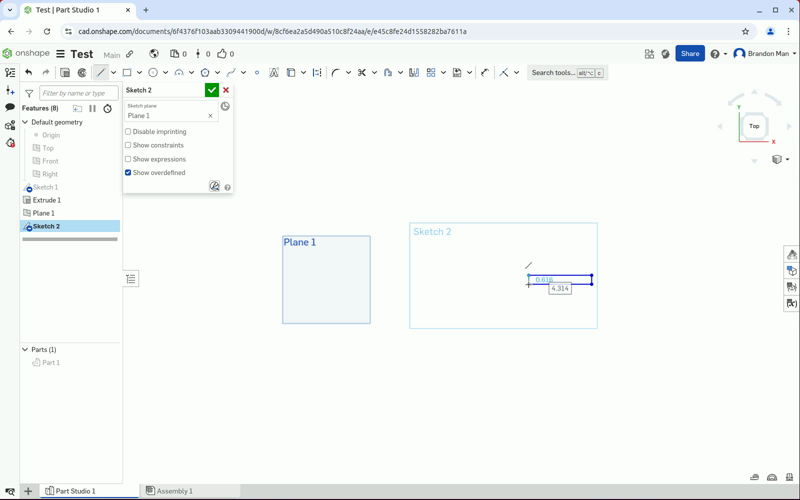
scroll(6)
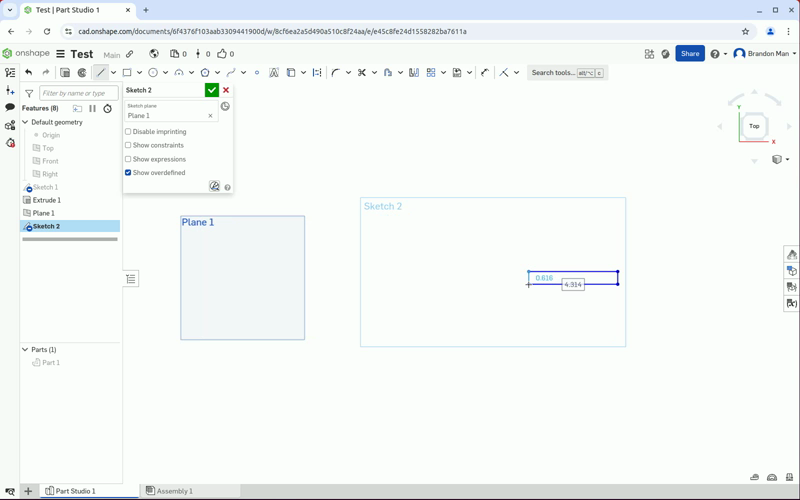
scroll(6)
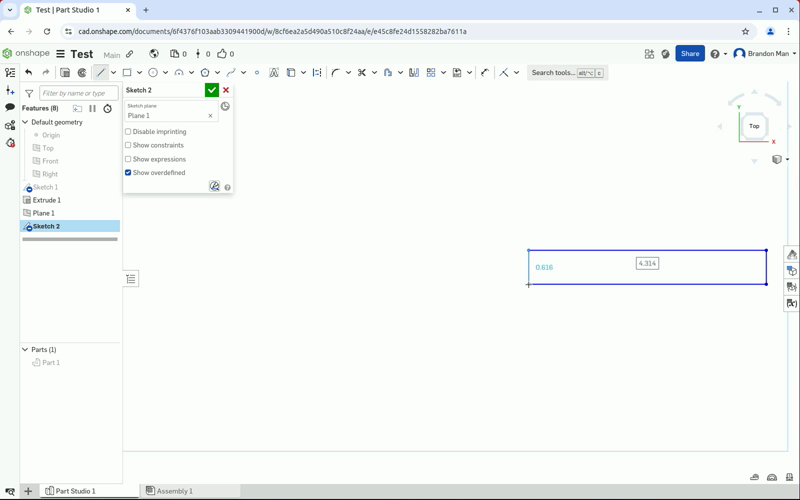
key_up(shift)
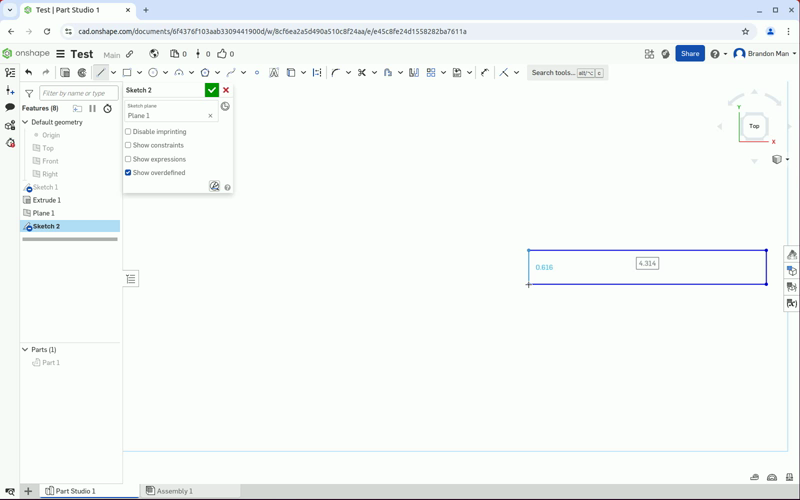
click(528, 284)
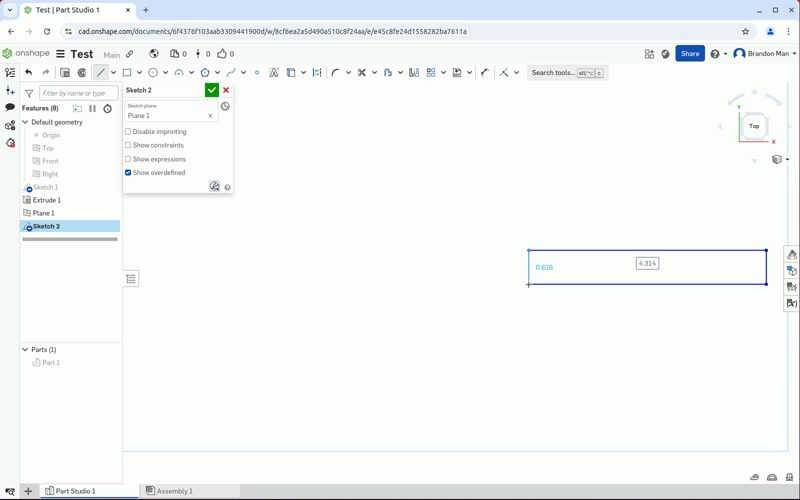
scroll(-6)
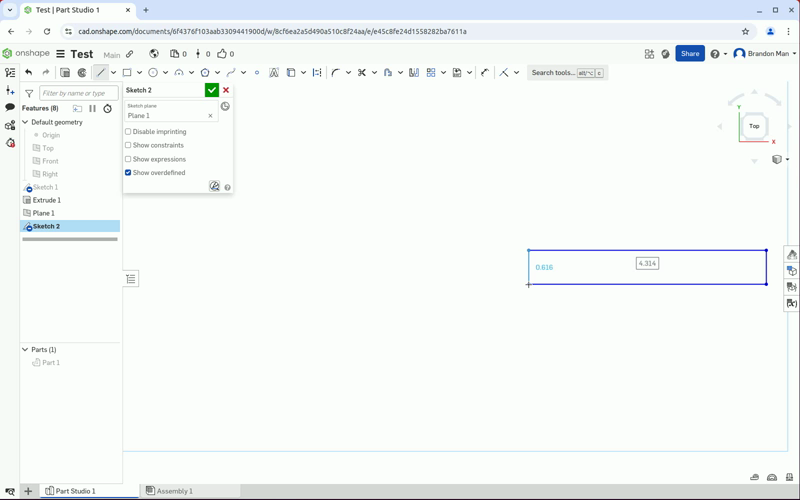
scroll(-6)
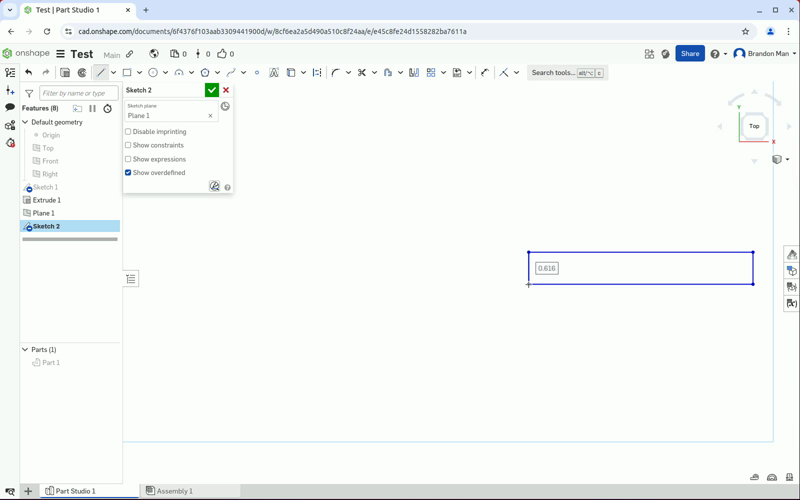
scroll(-6)
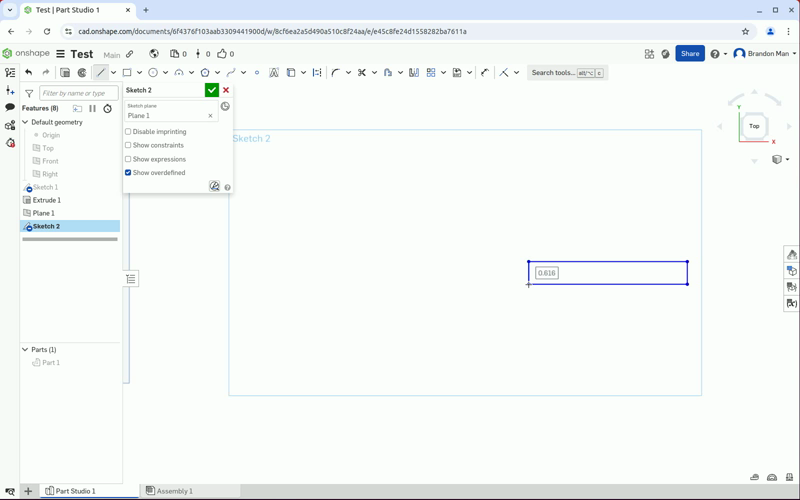
scroll(-6)
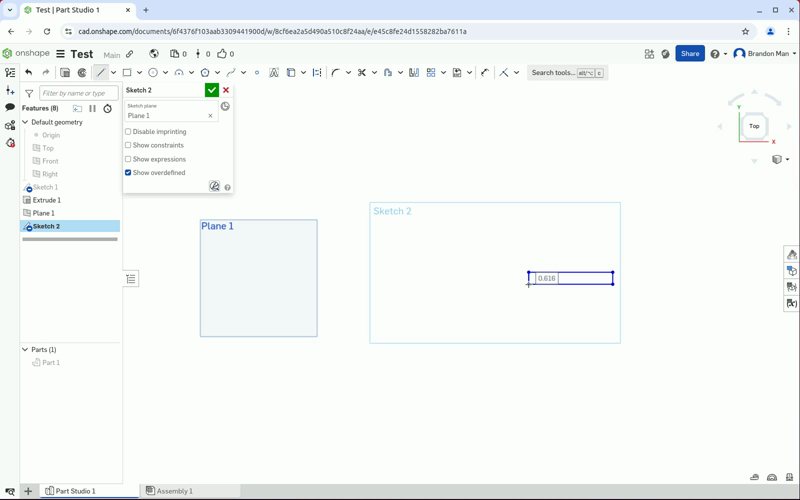
scroll(-6)
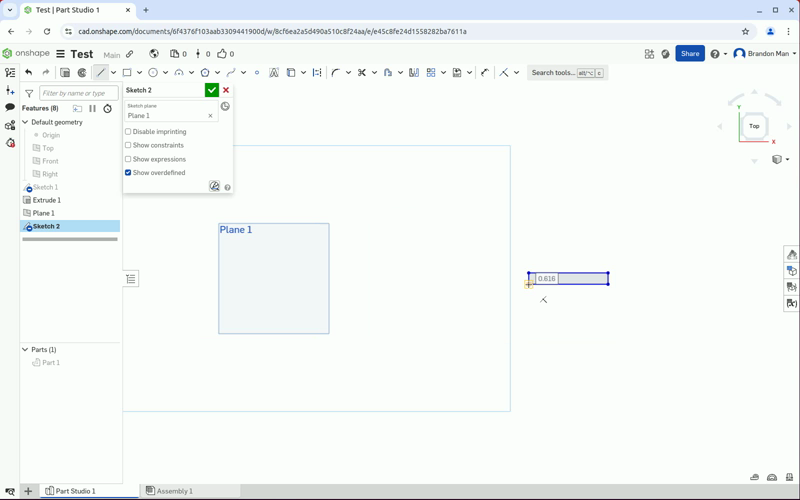
scroll(-6)
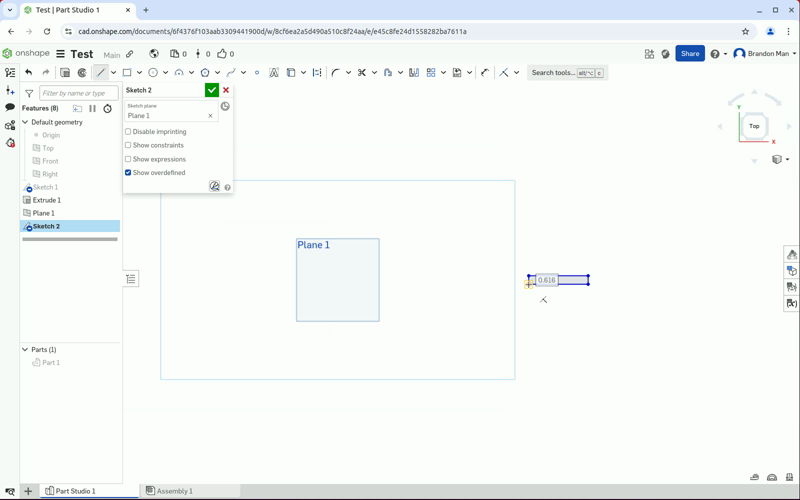
scroll(-6)
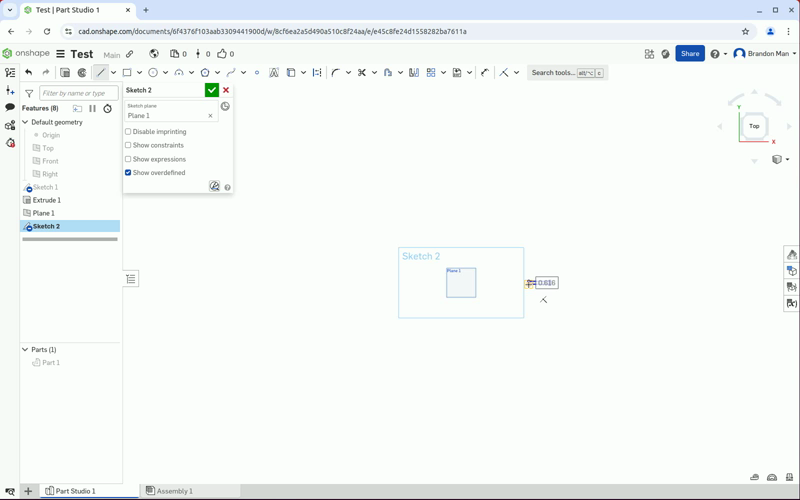
key(esc)
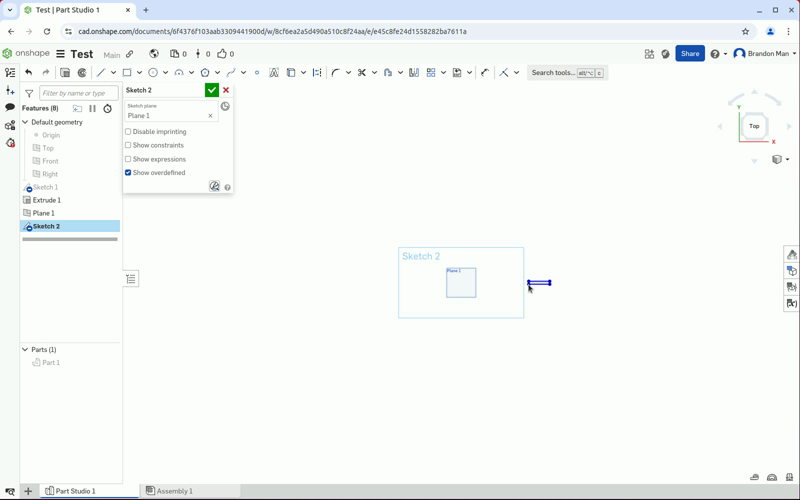
mouse_move(549, 283)
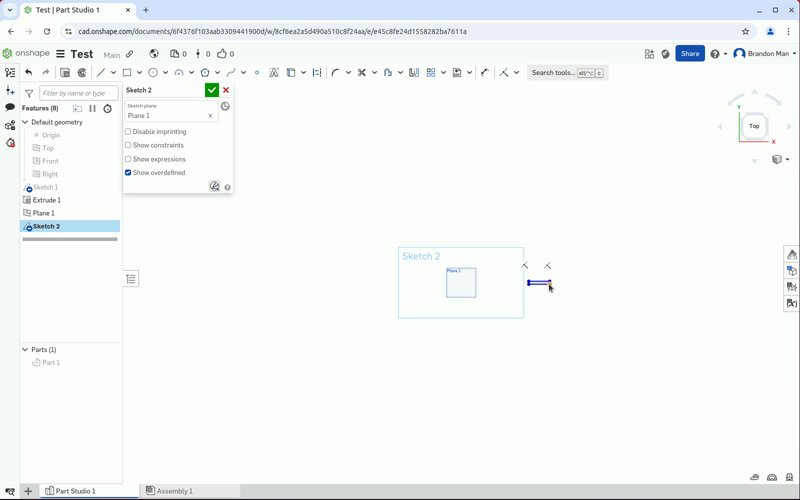
scroll(6)
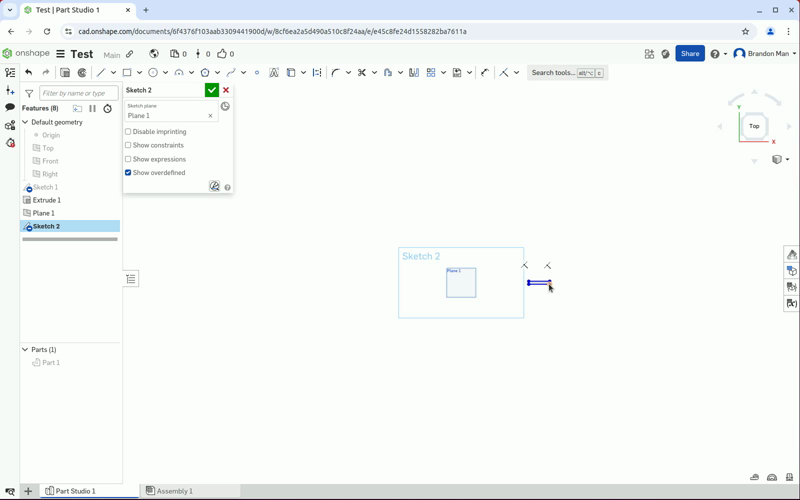
scroll(6)
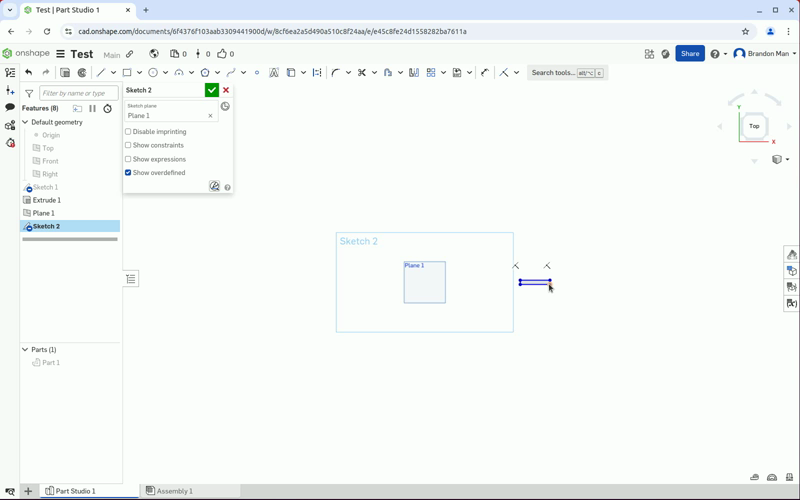
scroll(6)
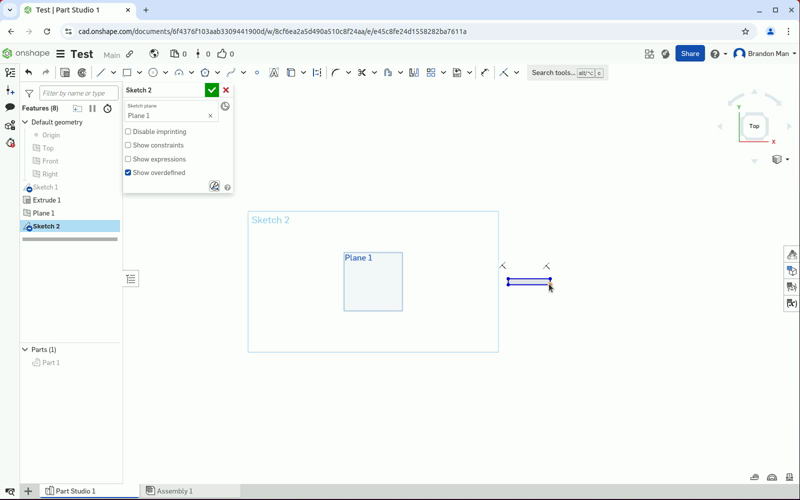
scroll(6)
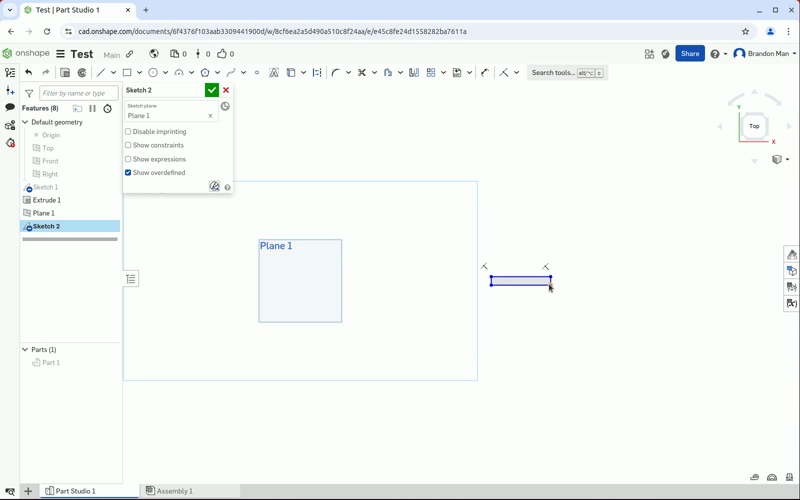
scroll(6)
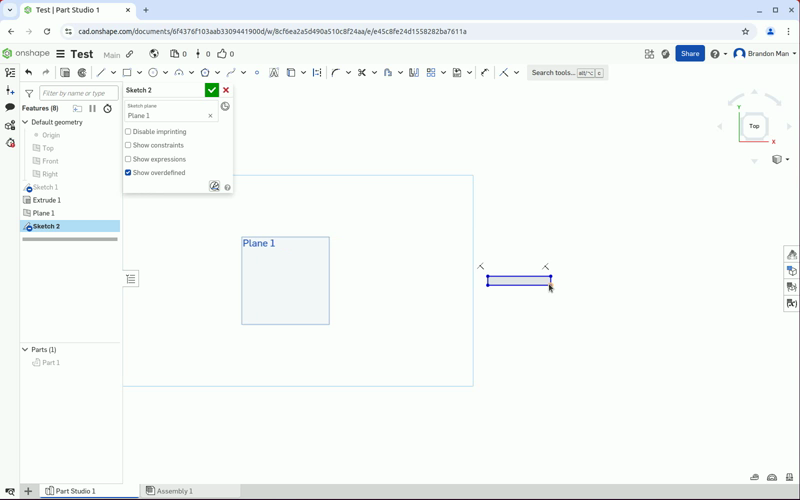
scroll(6)
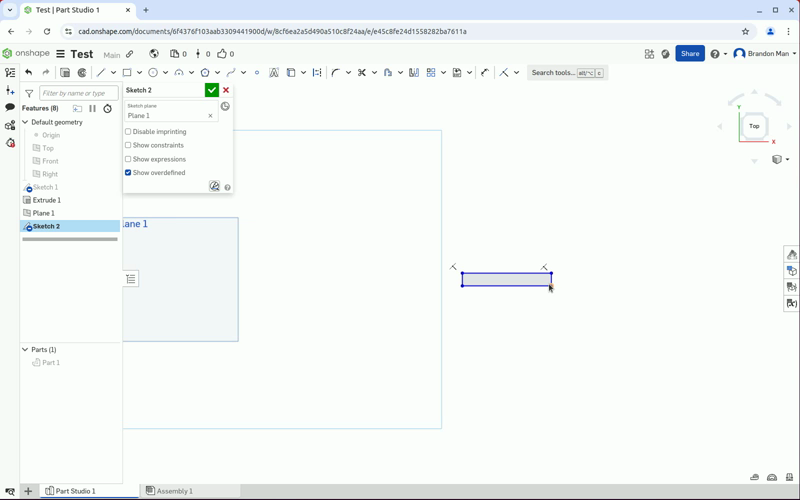
scroll(6)
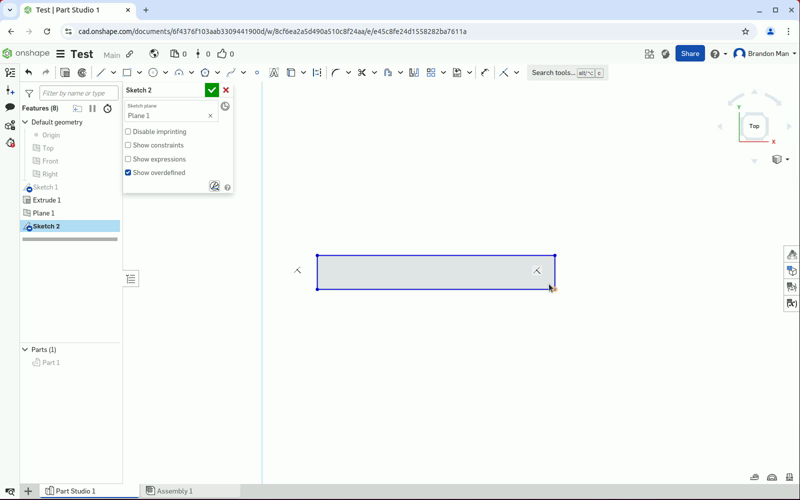
click(549, 283)
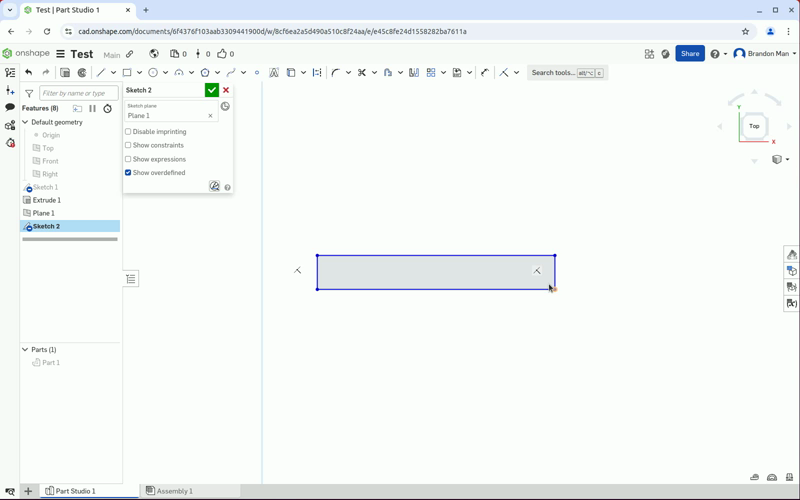
scroll(-6)
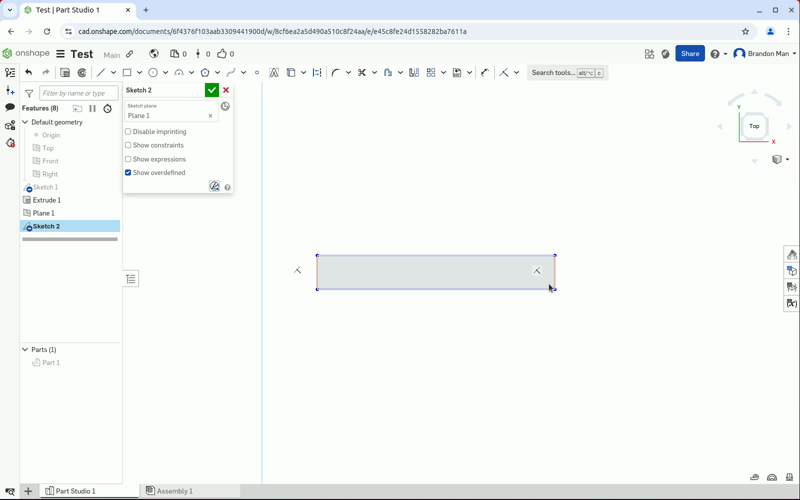
scroll(-6)
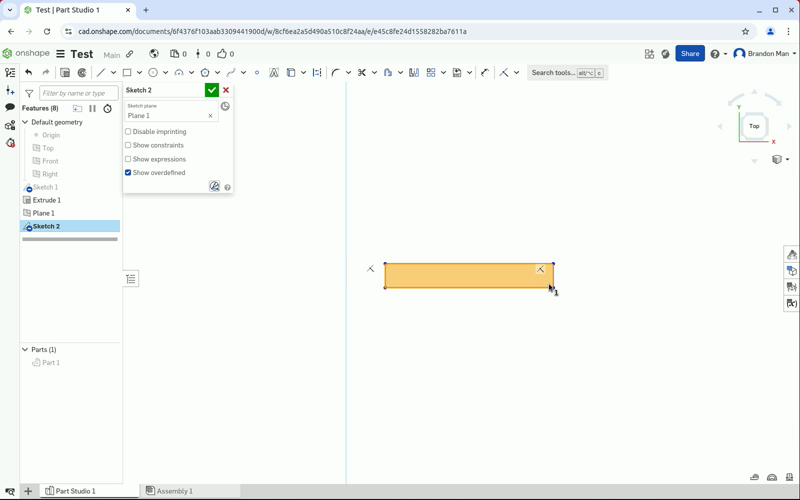
scroll(-6)
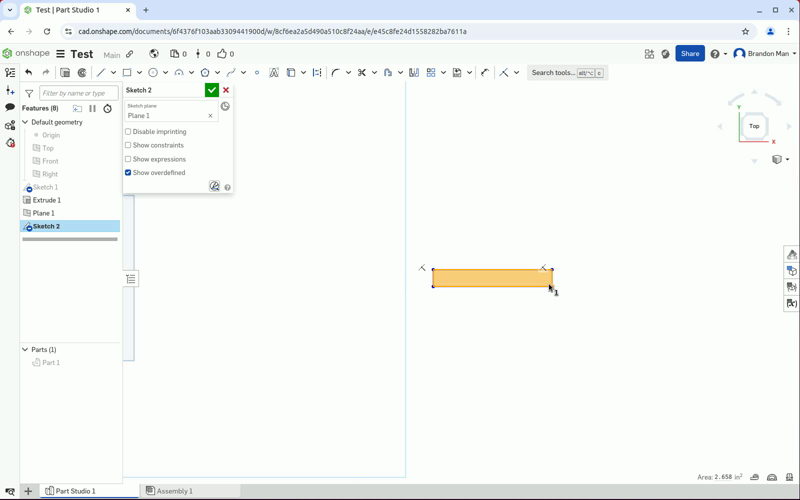
scroll(-6)
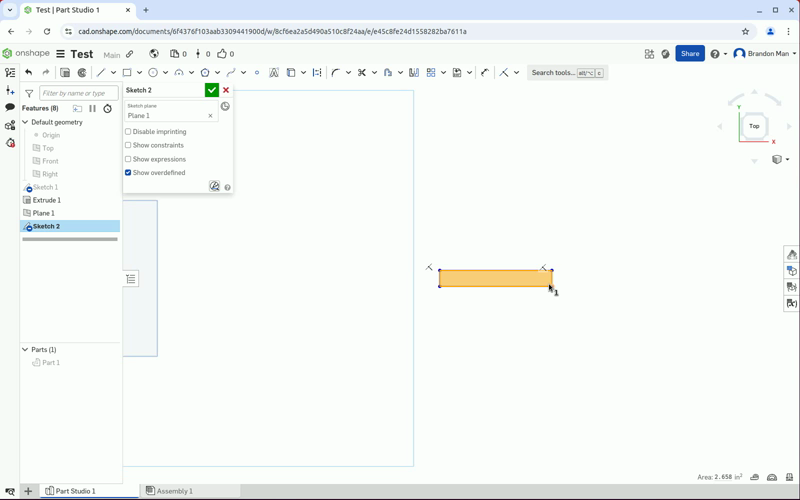
scroll(-6)
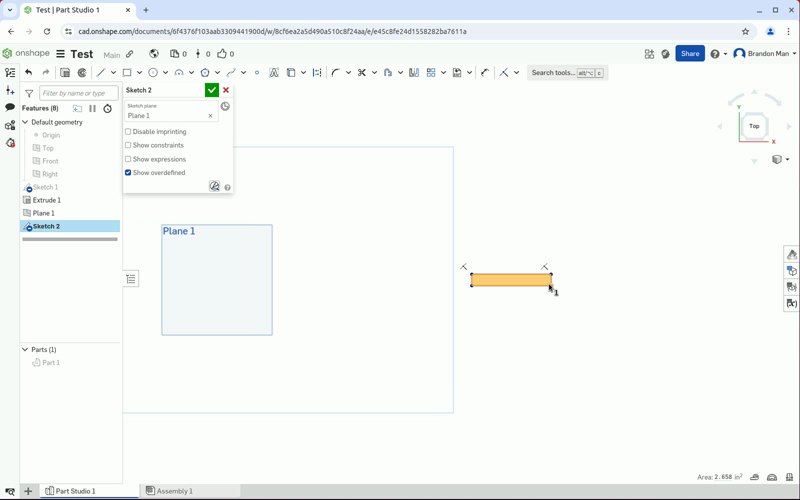
scroll(-6)
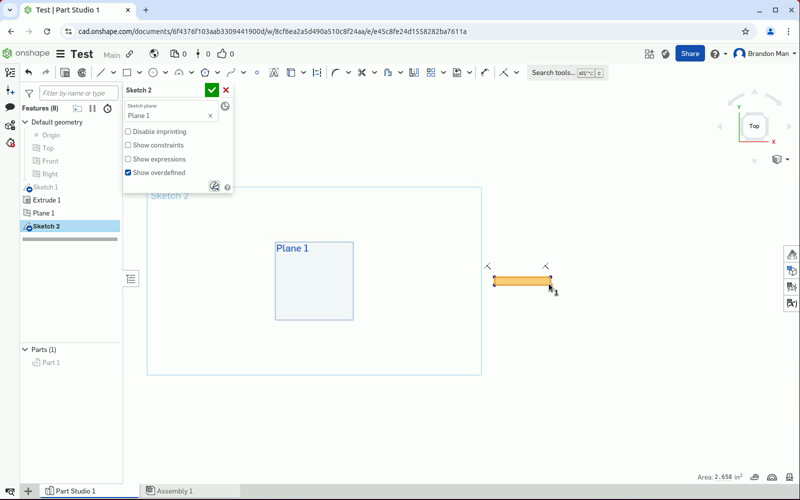
scroll(-6)
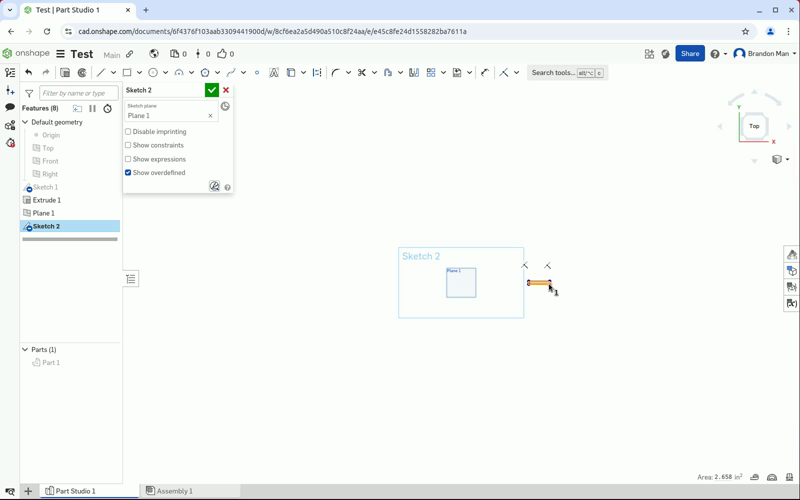
mouse_move(73, 352)
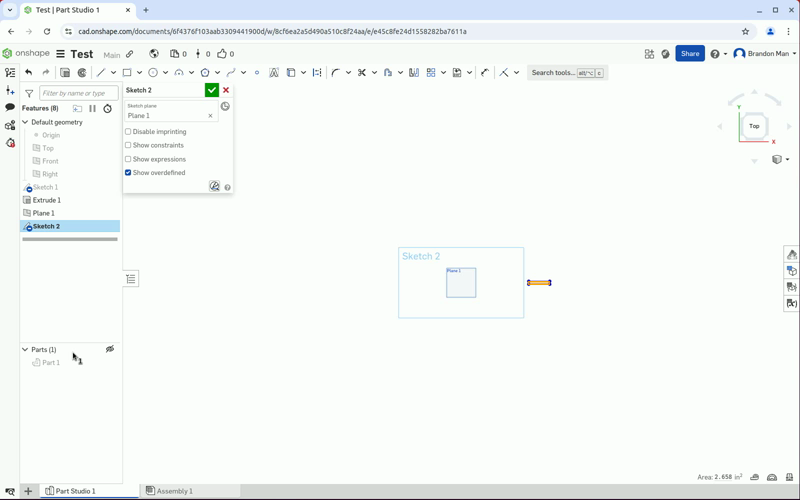
key(shift+y)
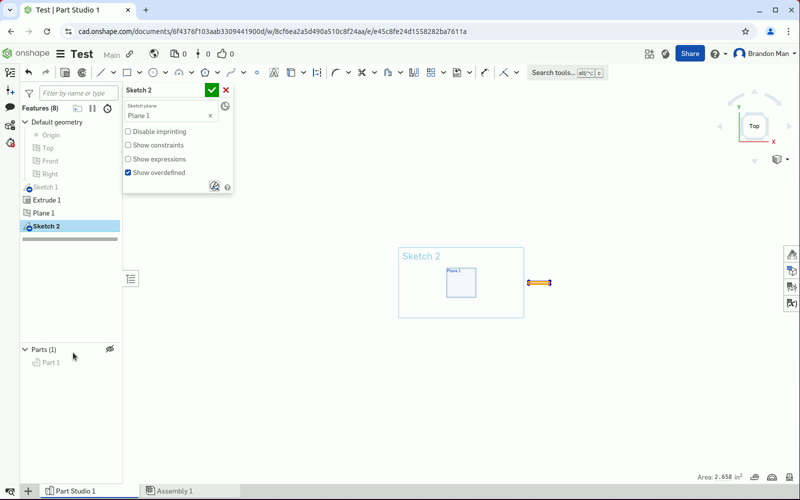
key(shift+e)
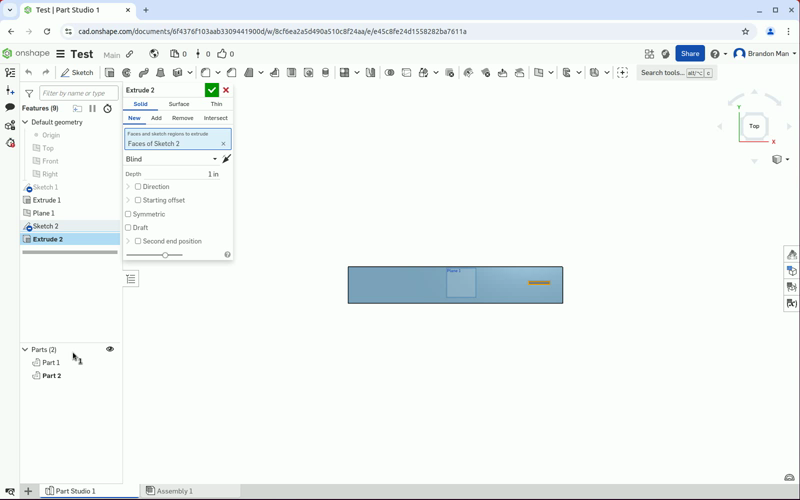
mouse_move(143, 106)
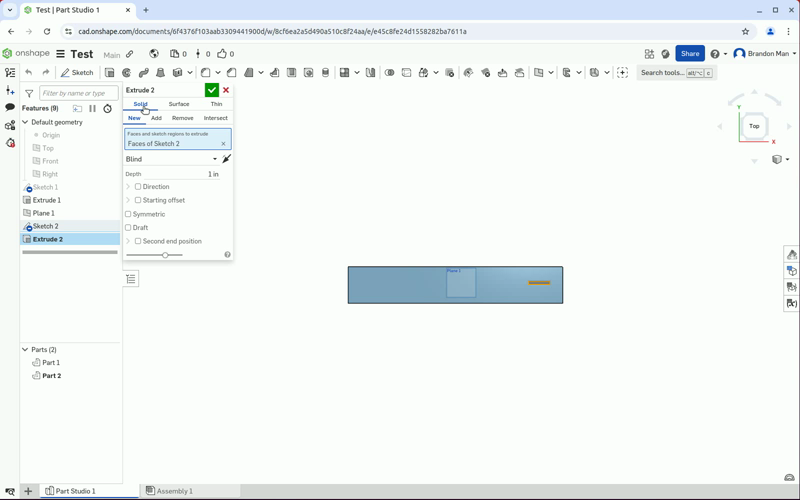
click(143, 106)
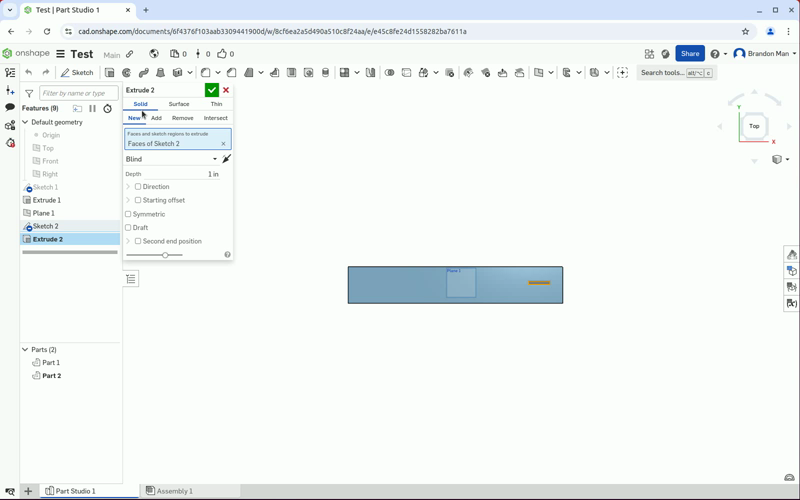
mouse_move(137, 120)
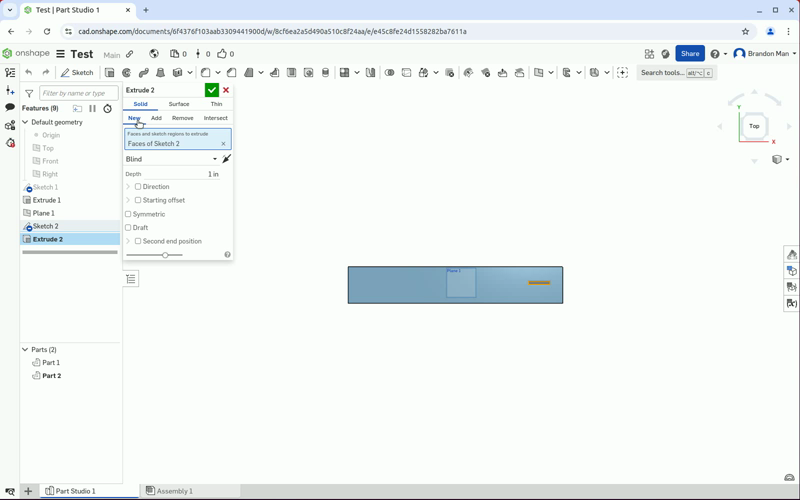
click(137, 120)
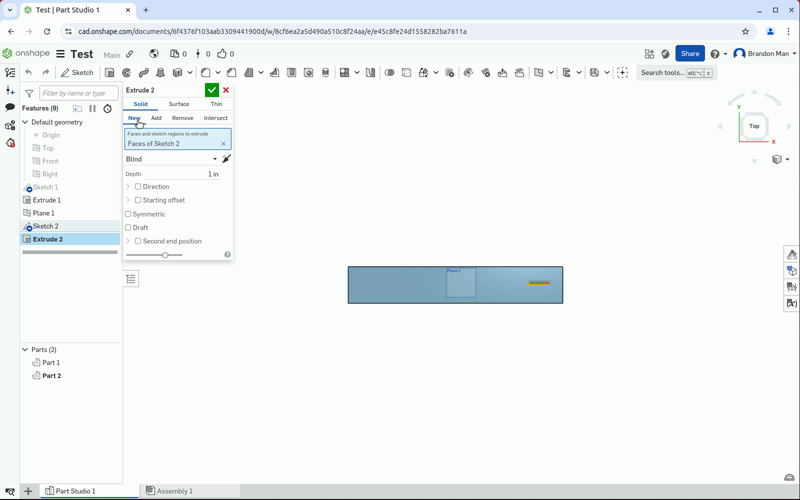
key(tab, 4)
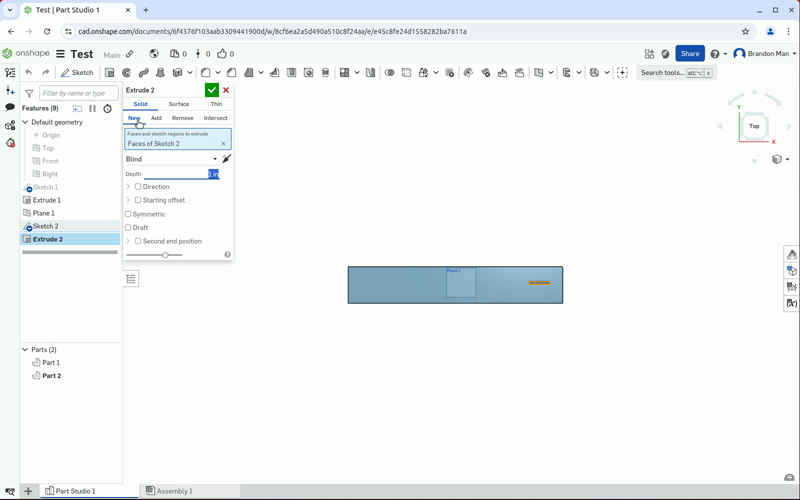
text(4.574)
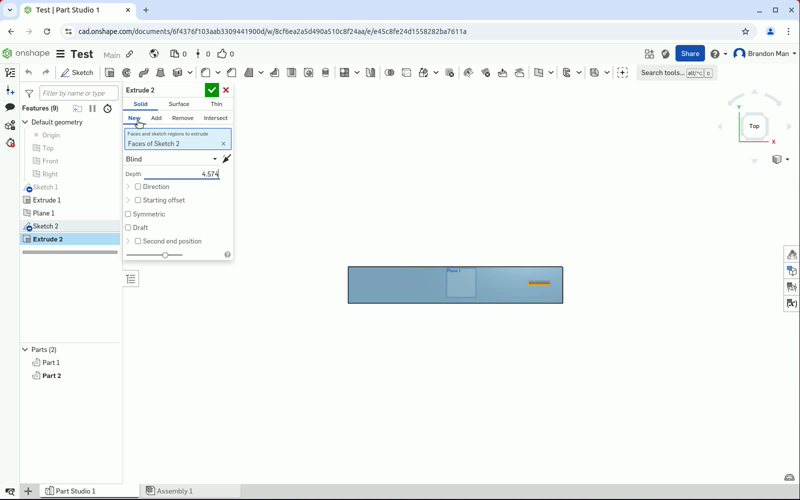
key(enter)
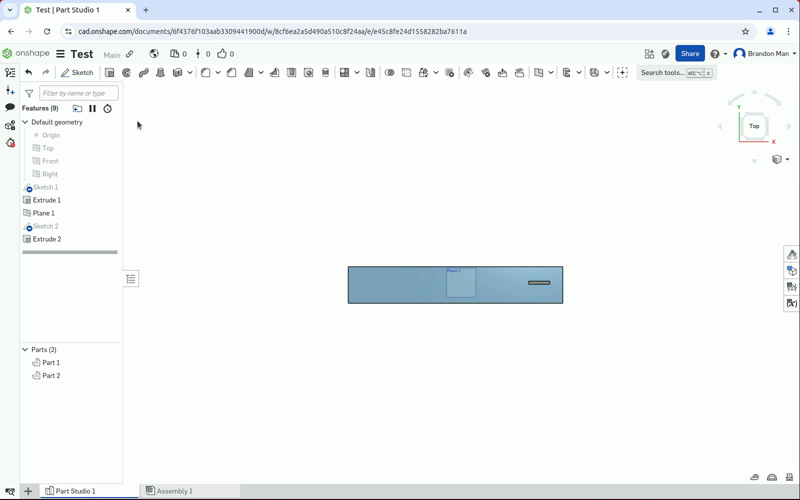
key(shift+h)
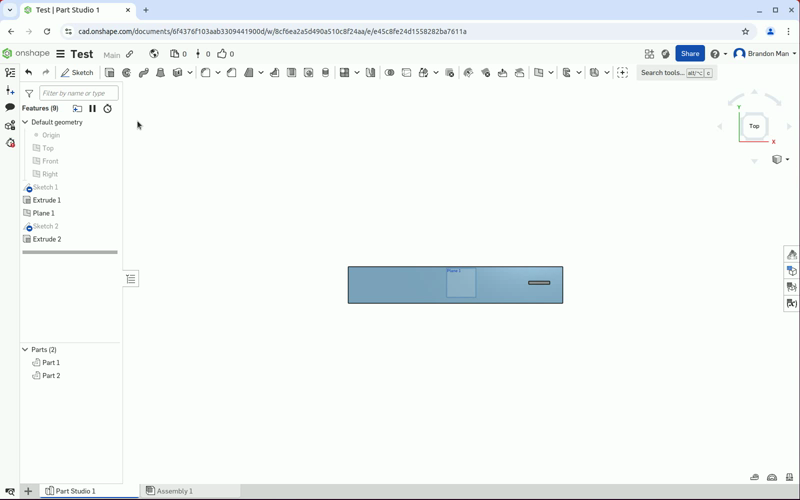
key(shift+h)
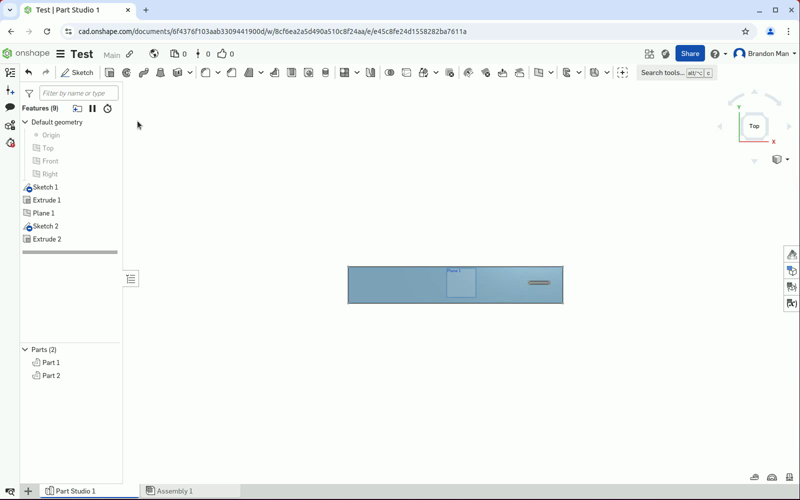
key(shift+7)
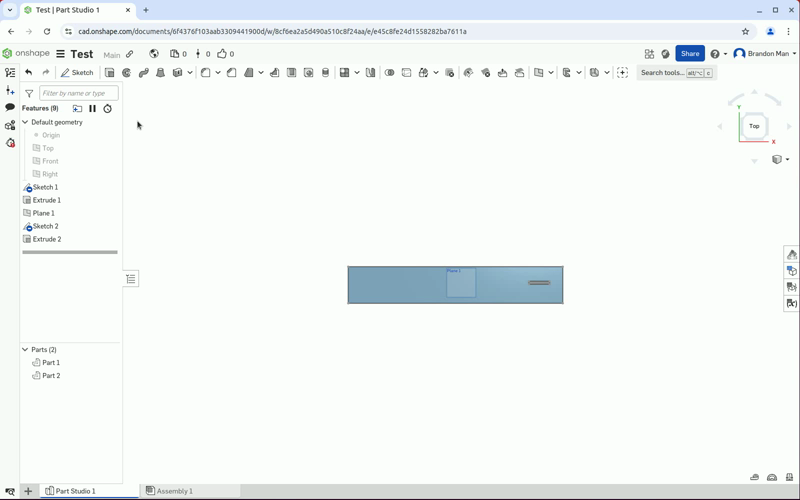
key(up, 3)
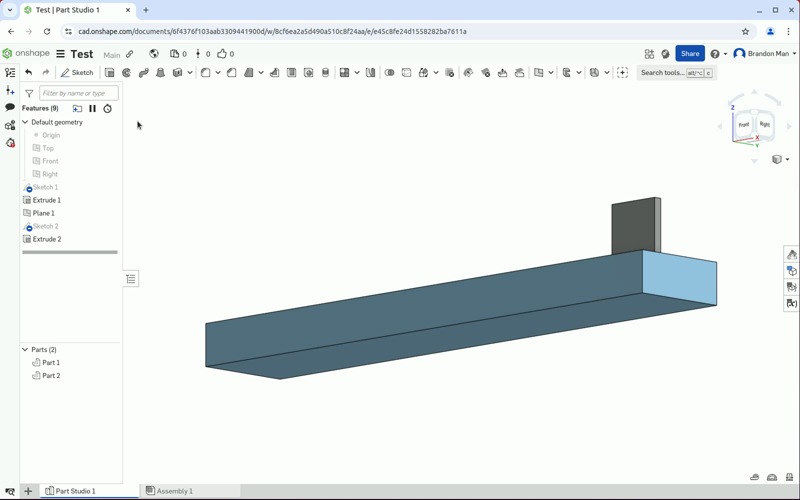
key(left, 3)
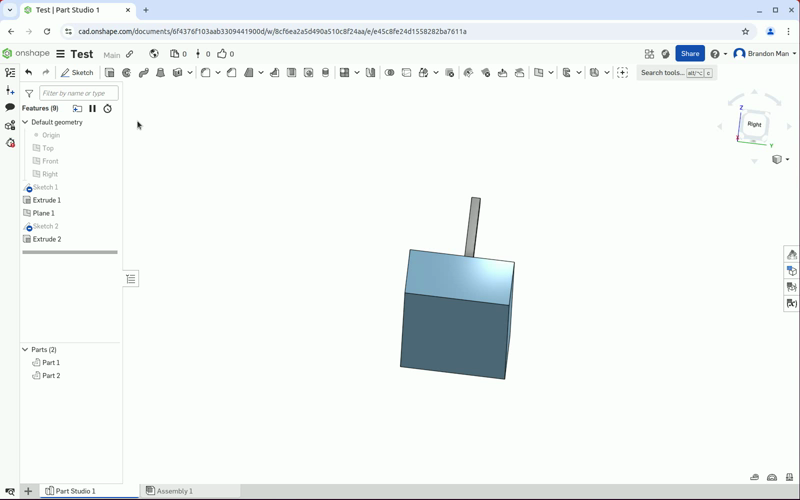
key(right, 3)
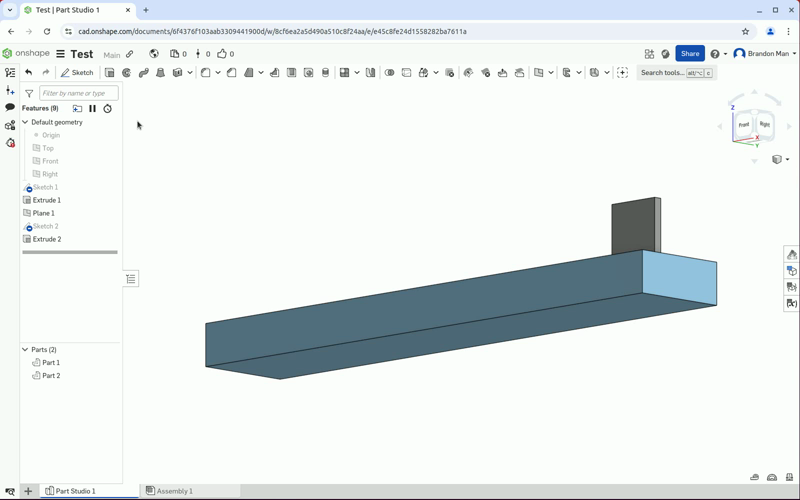
key(down, 3)
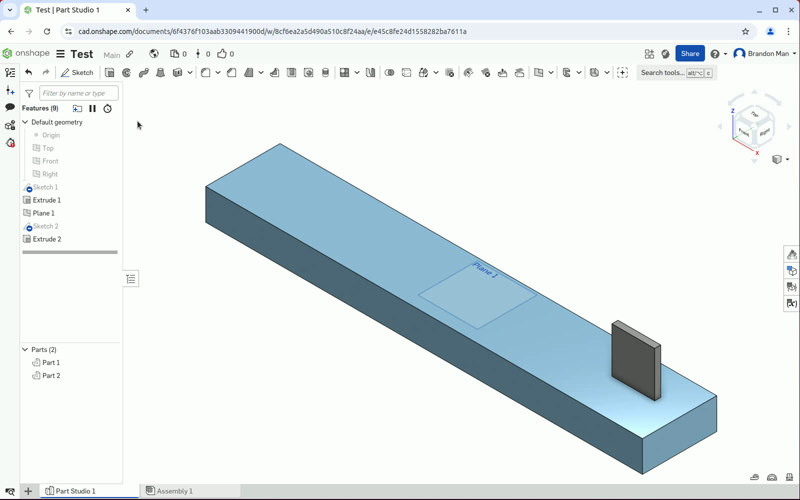
mouse_move(73, 189)
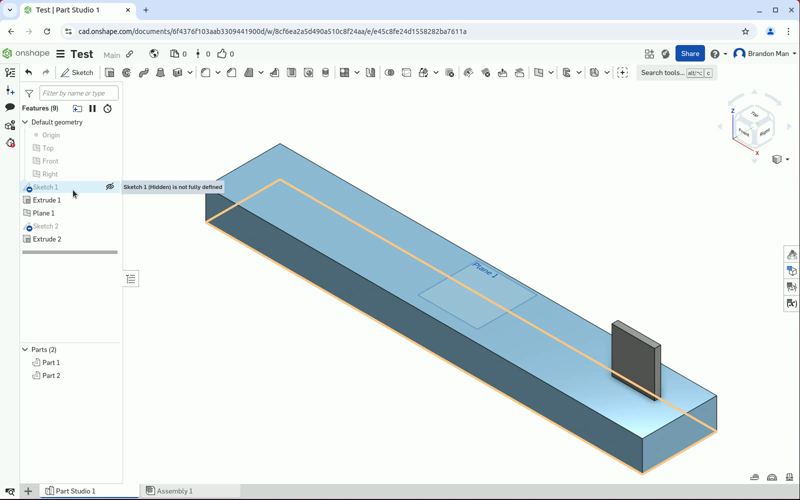
click(73, 189)